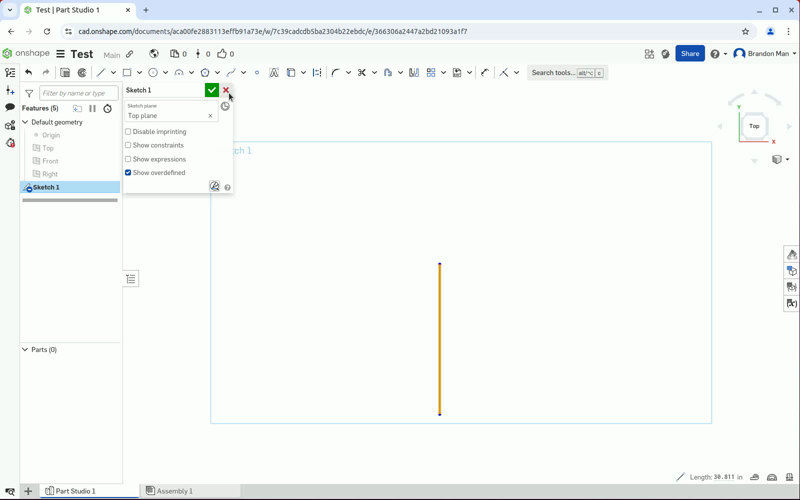
key(shift+h)
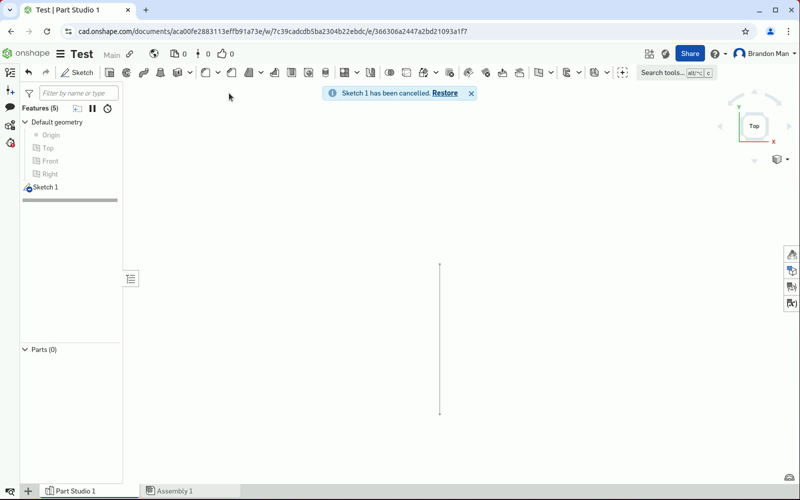
key(shift+s)
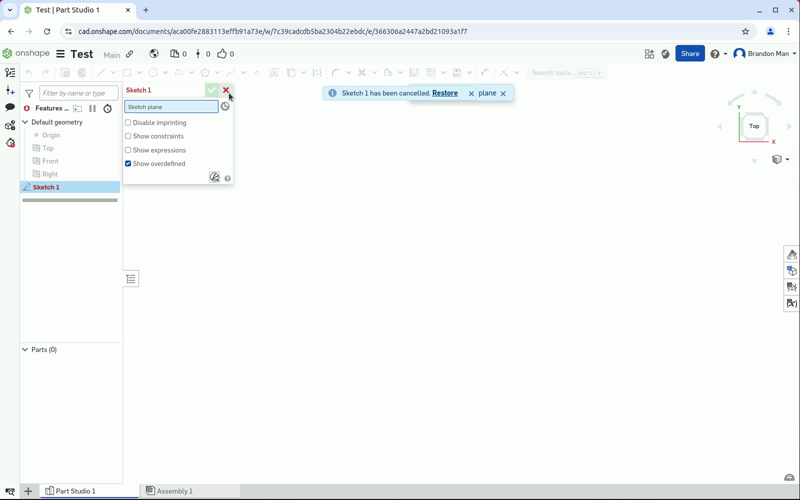
mouse_move(73, 150)
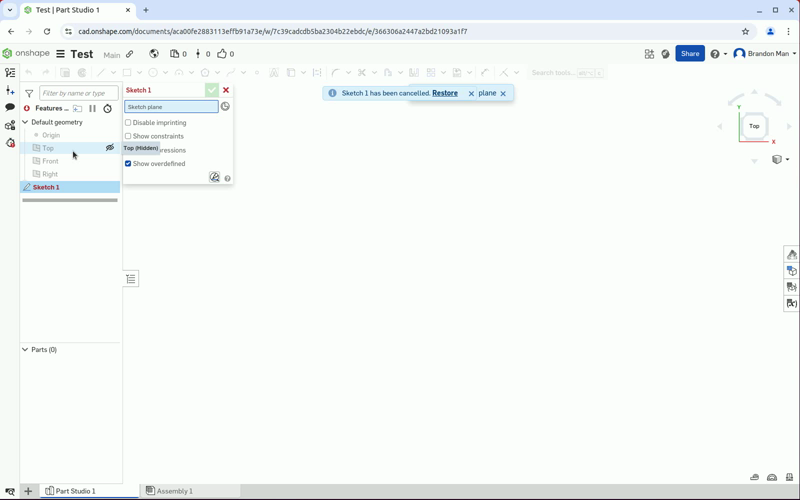
click(73, 150)
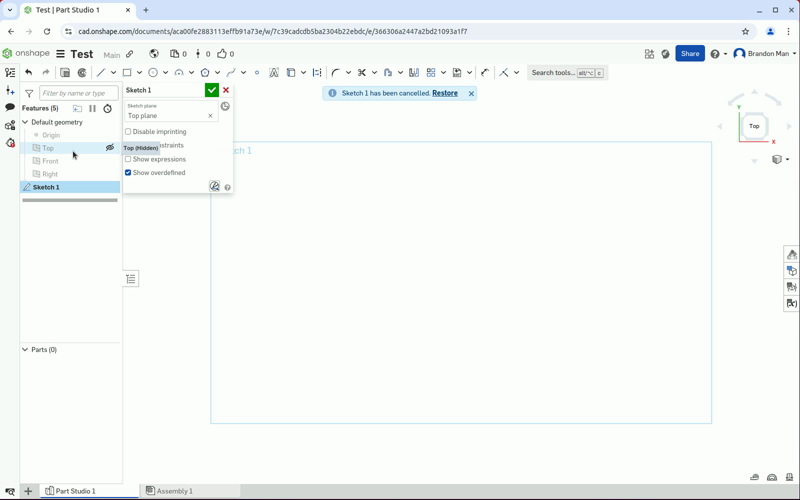
mouse_move(73, 352)
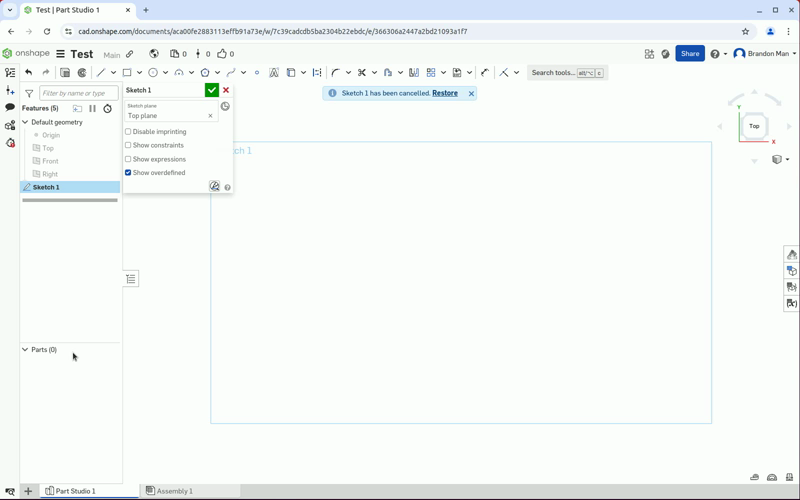
key(y)
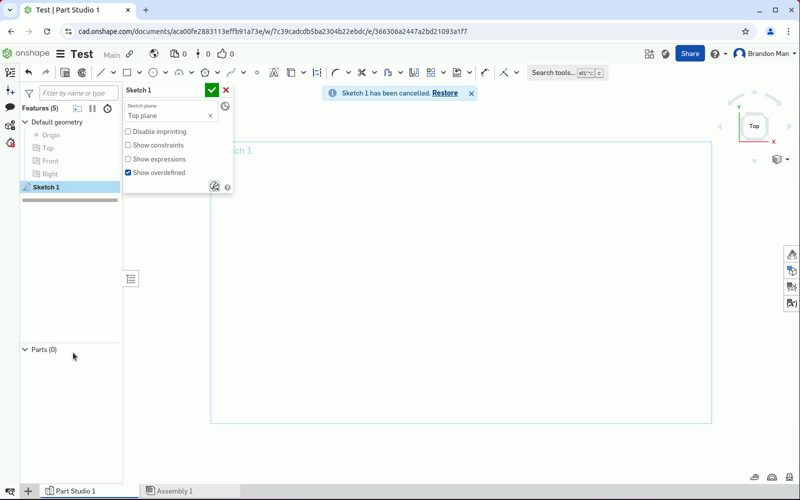
key(l)
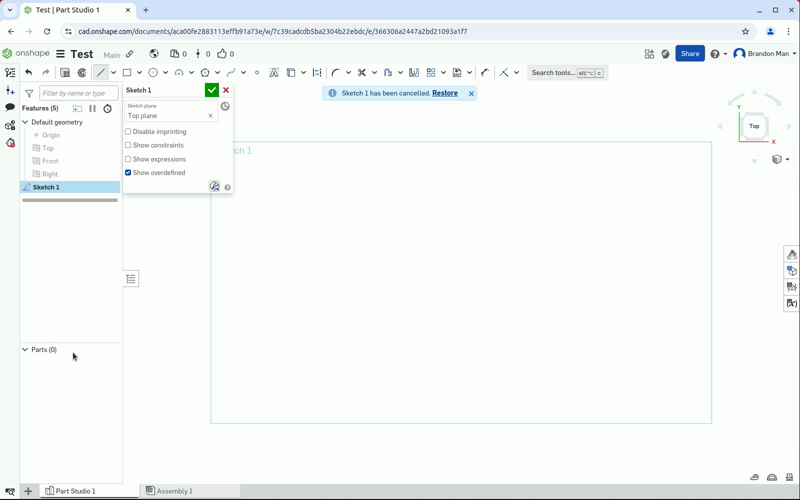
key_down(shift)
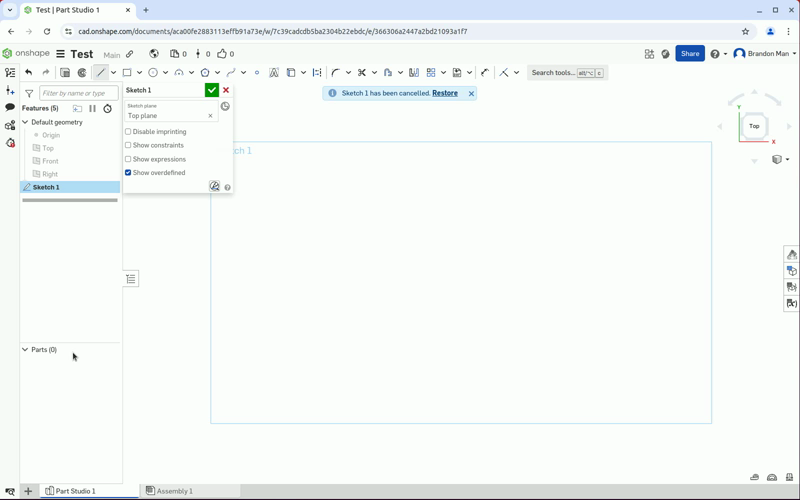
mouse_move(348, 282)
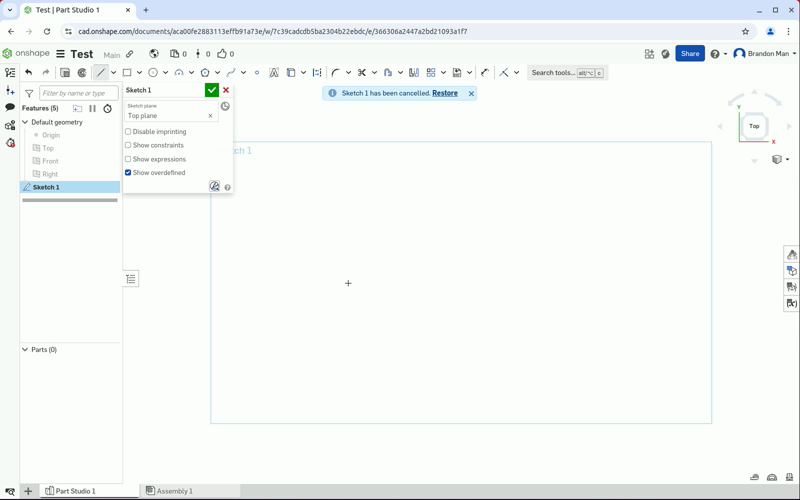
click(348, 282)
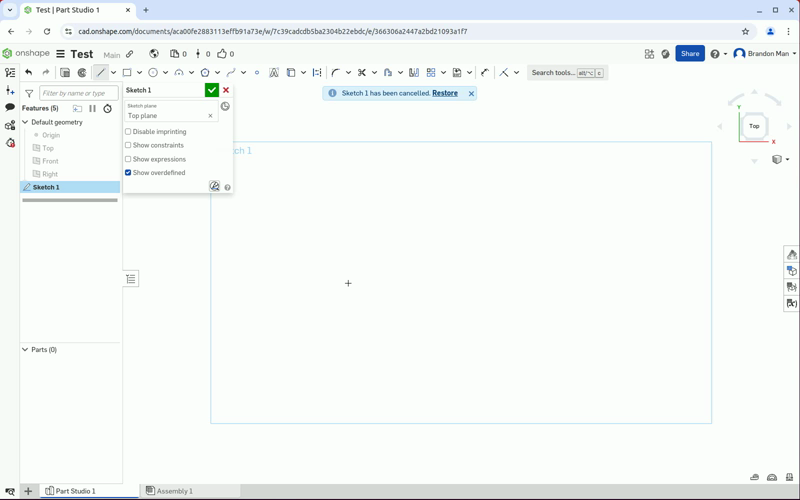
key_up(shift)
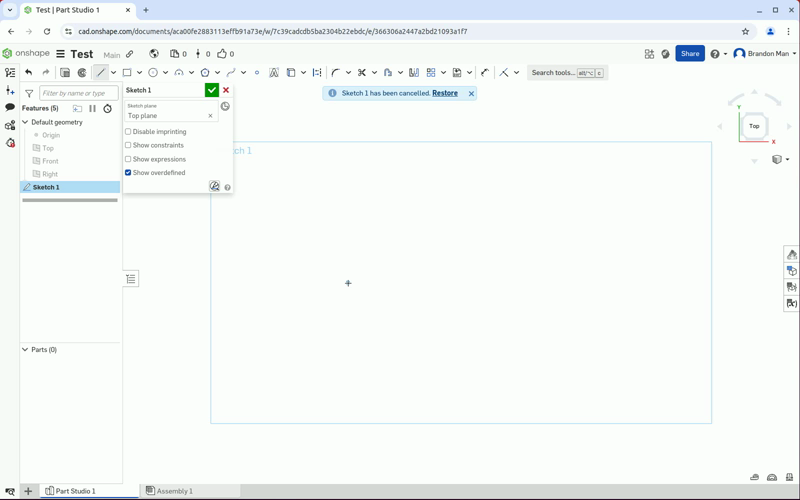
key_down(shift)
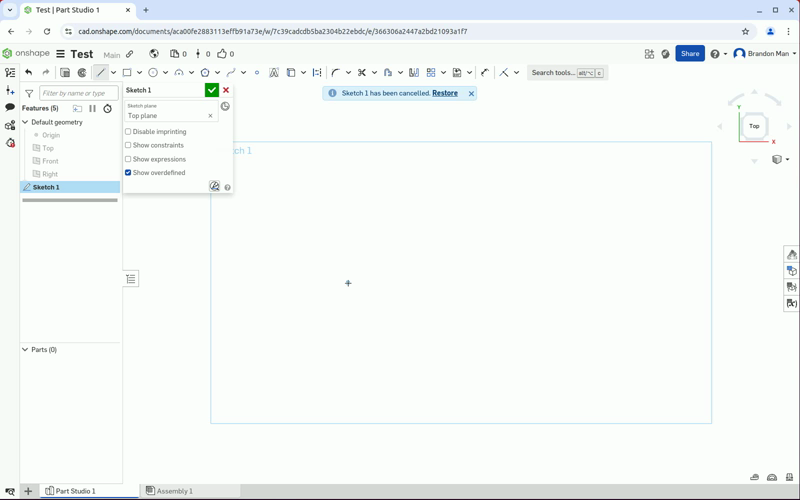
mouse_move(427, 282)
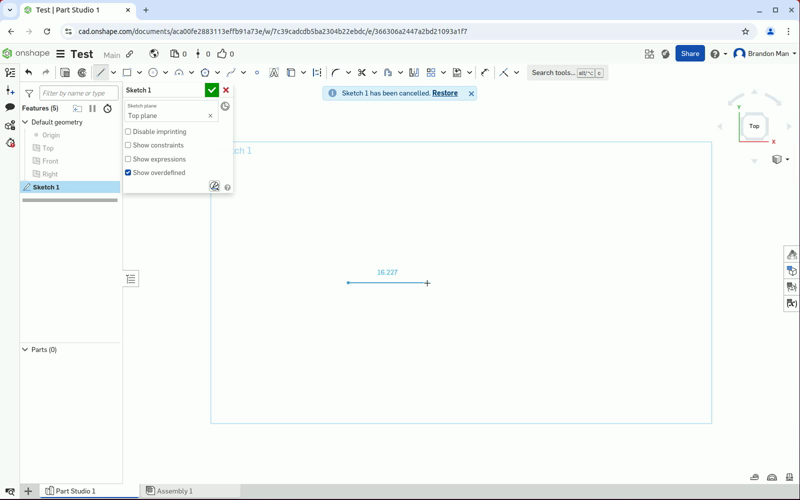
click(427, 282)
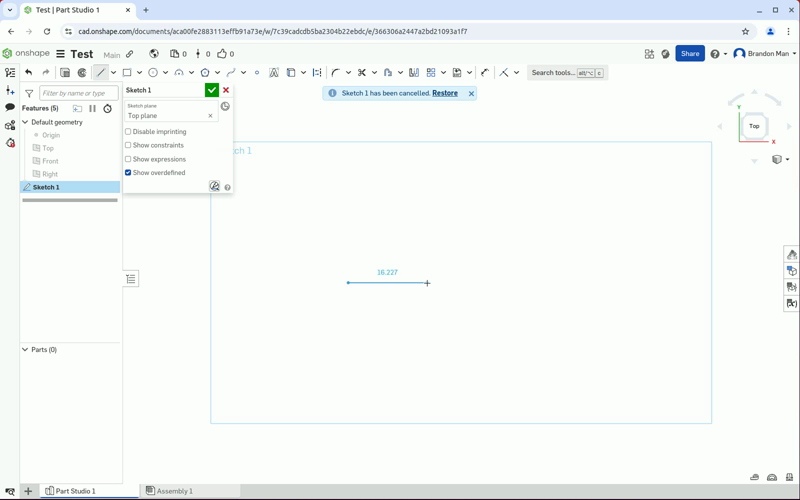
key_up(shift)
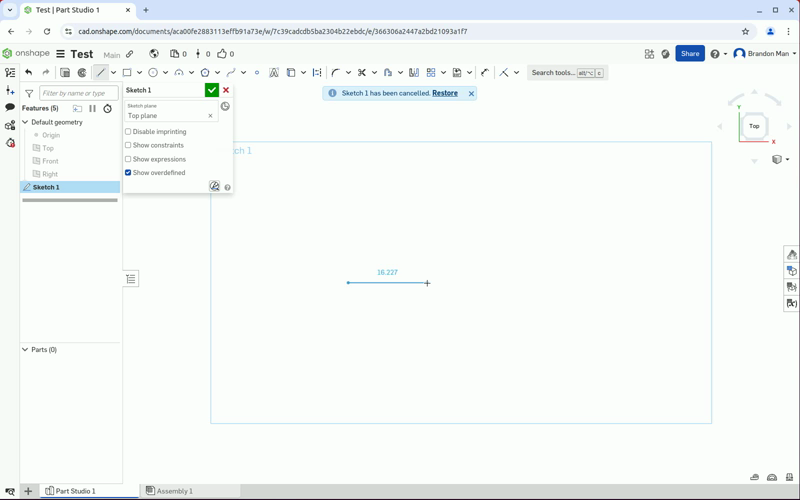
key_down(shift)
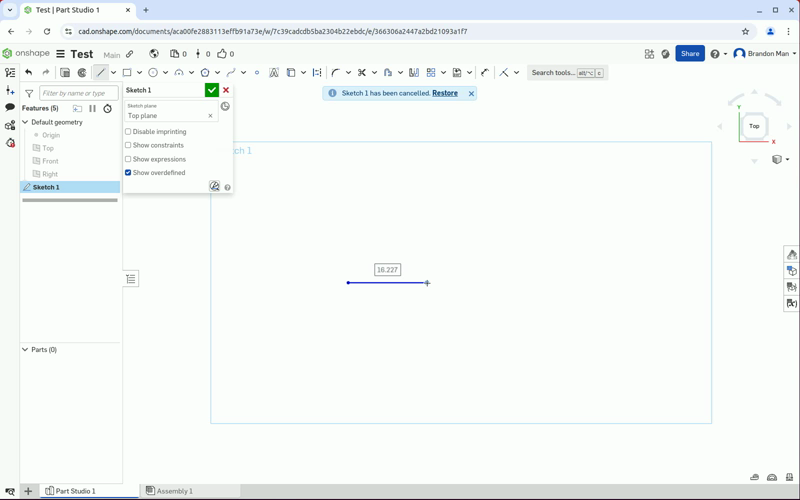
mouse_move(427, 177)
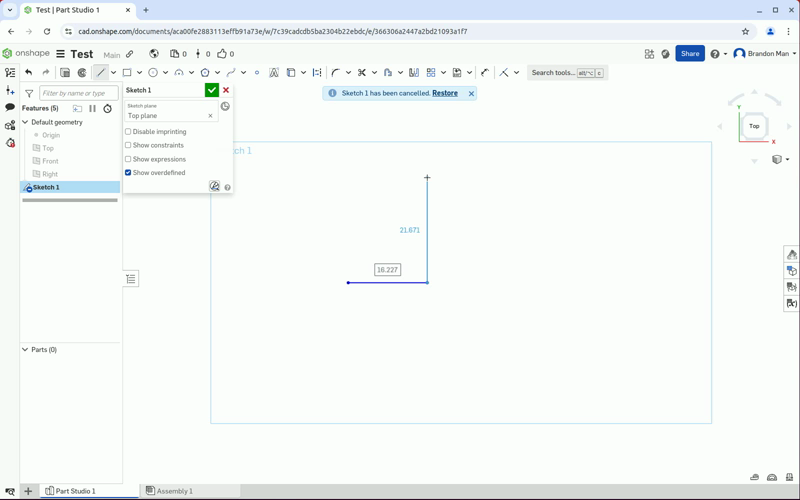
click(427, 177)
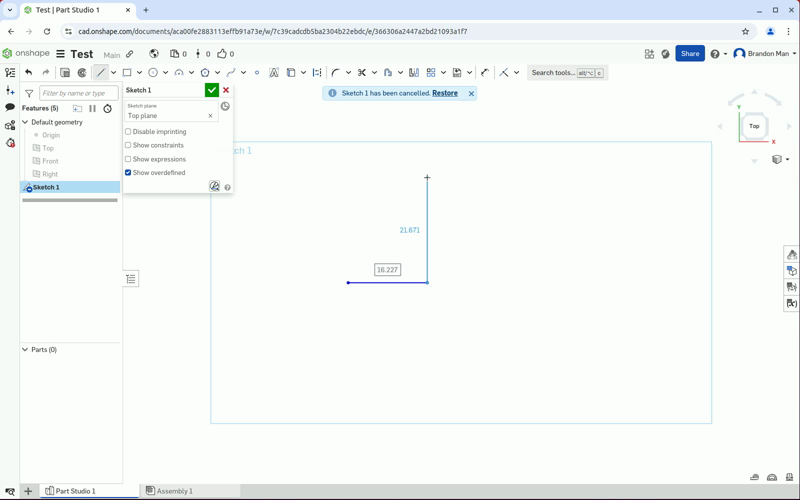
key_up(shift)
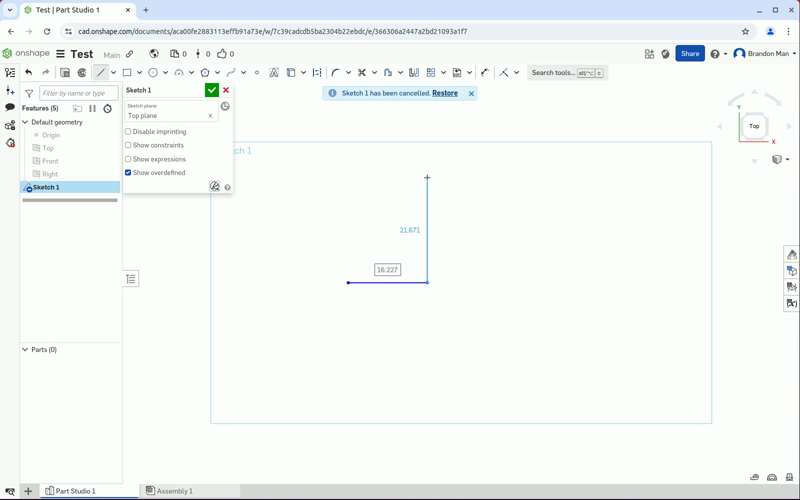
key_down(shift)
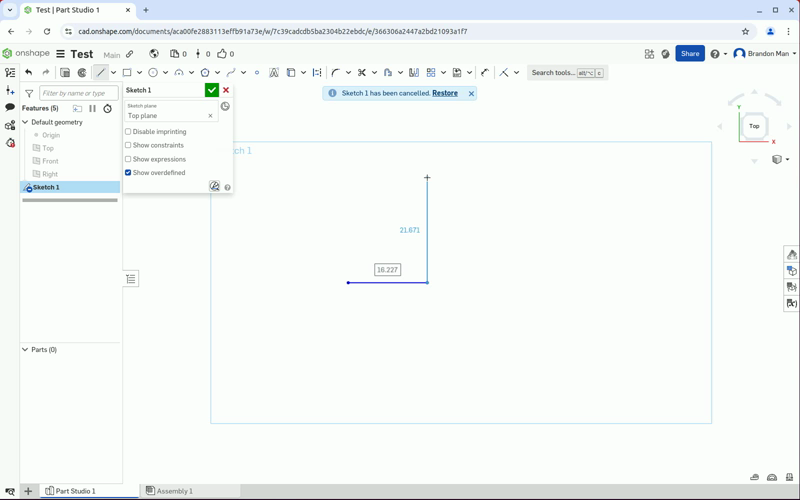
mouse_move(348, 177)
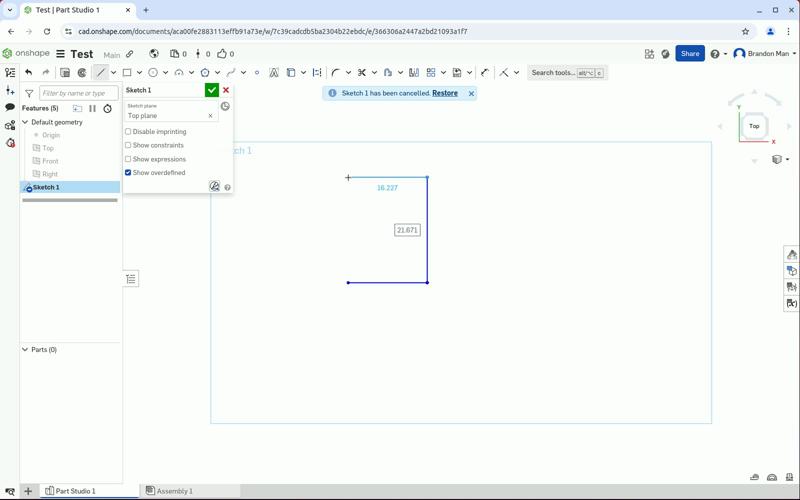
click(348, 177)
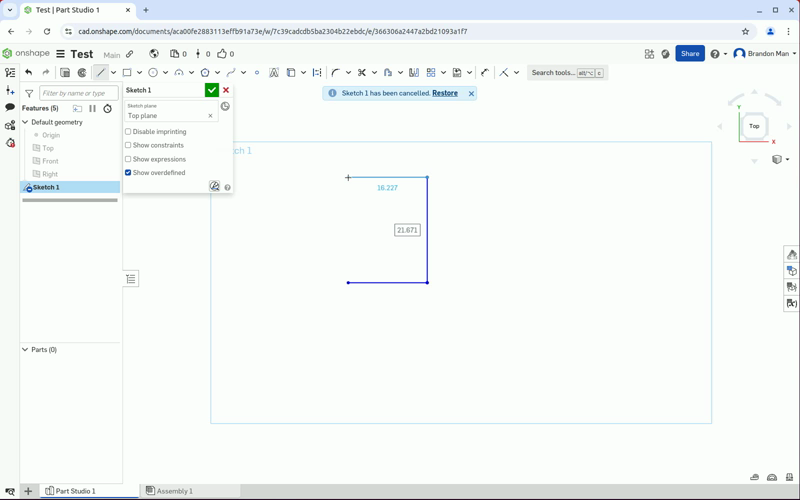
key_up(shift)
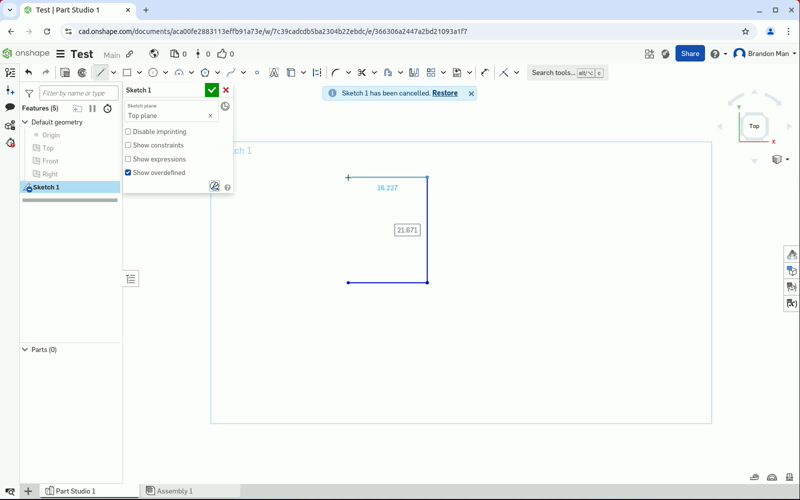
key_down(shift)
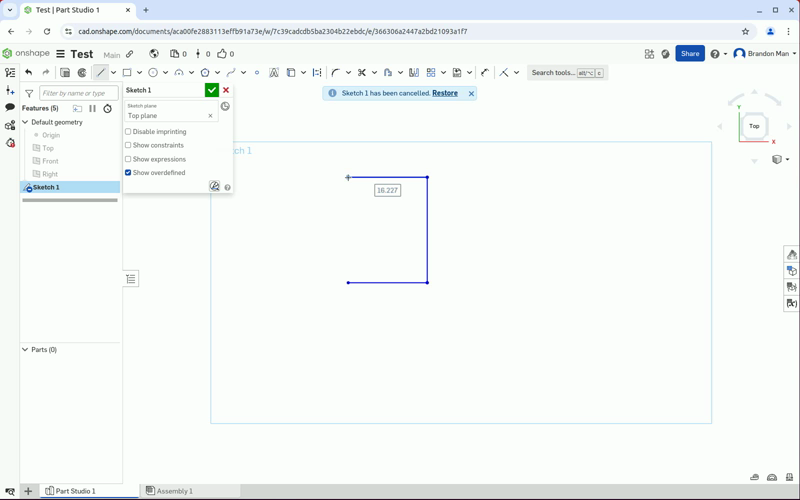
mouse_move(348, 282)
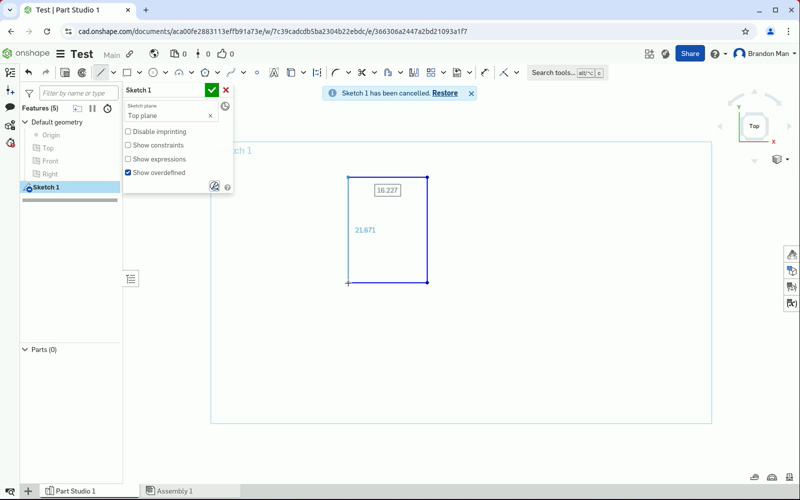
key_up(shift)
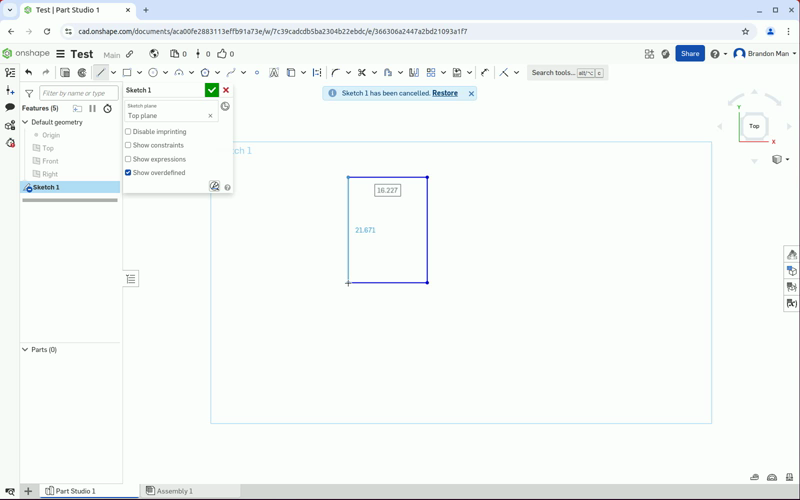
click(348, 282)
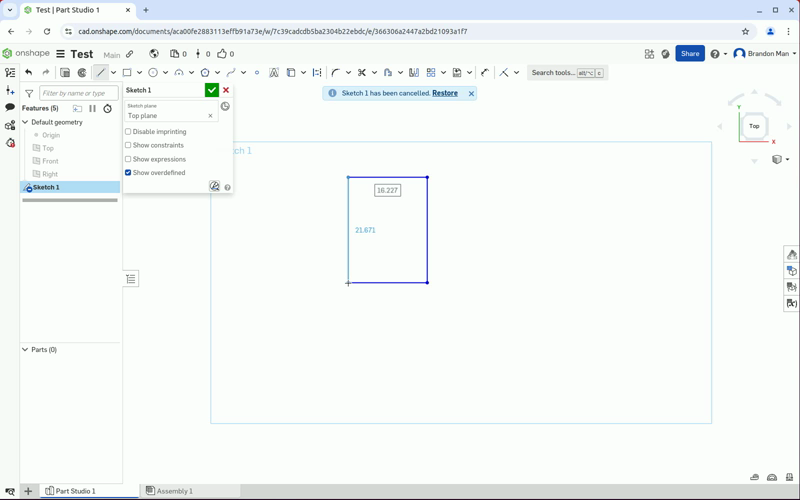
key(esc)
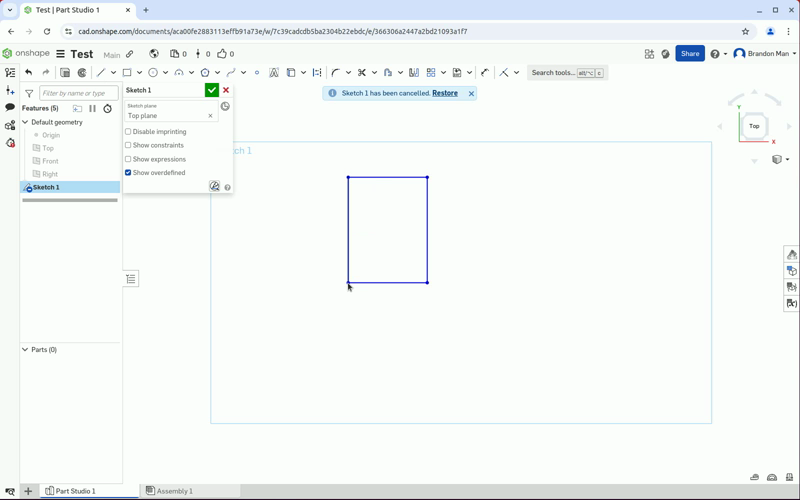
mouse_move(417, 216)
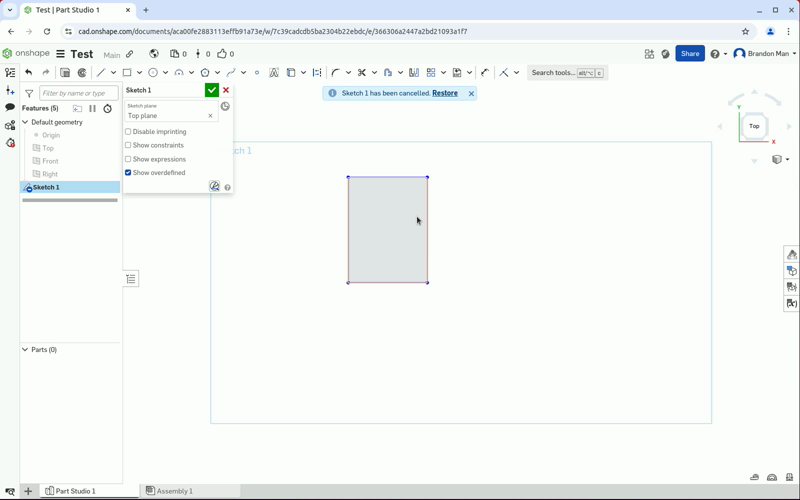
click(417, 216)
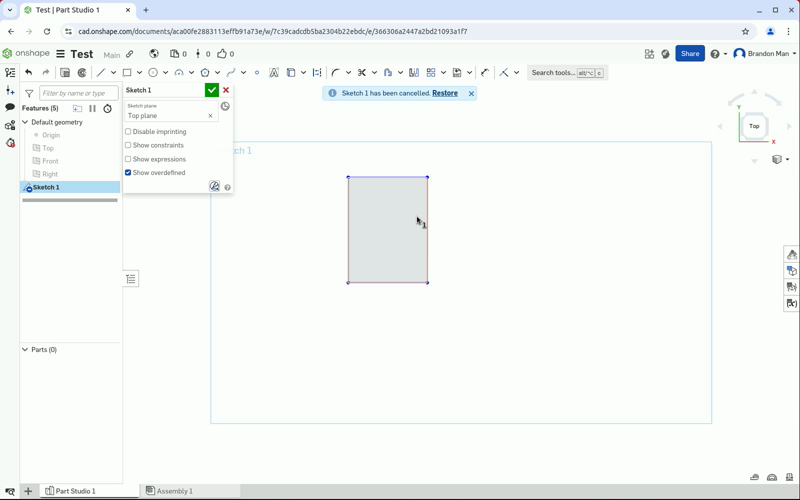
mouse_move(73, 352)
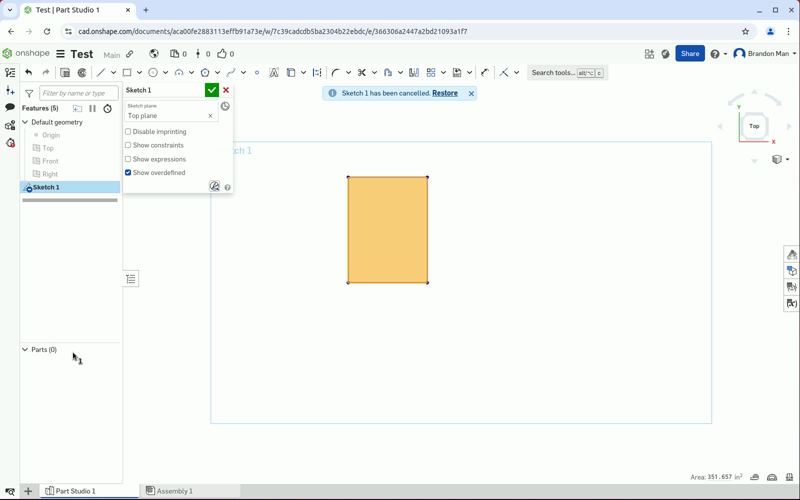
key(shift+y)
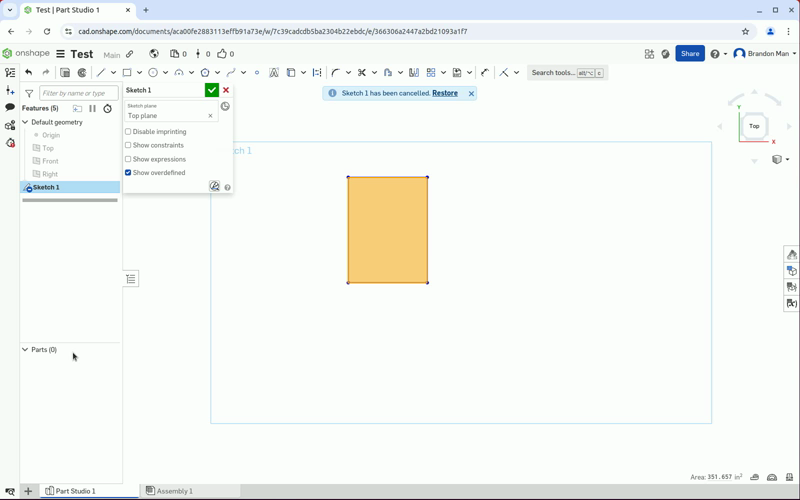
key(shift+e)
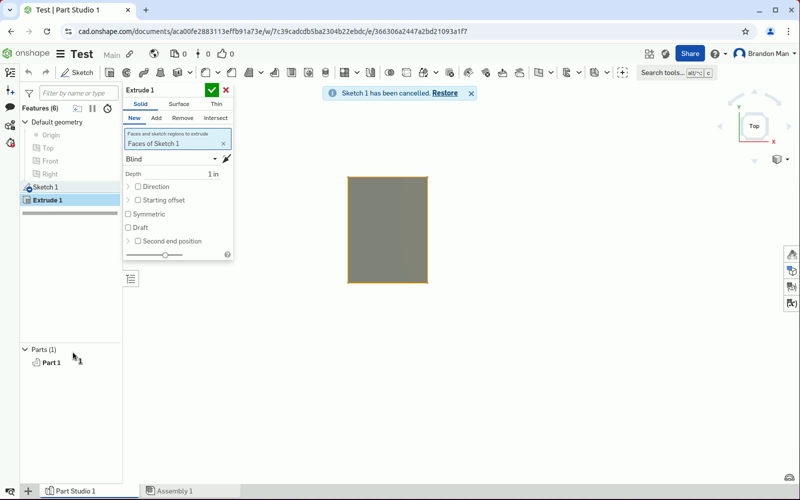
mouse_move(143, 106)
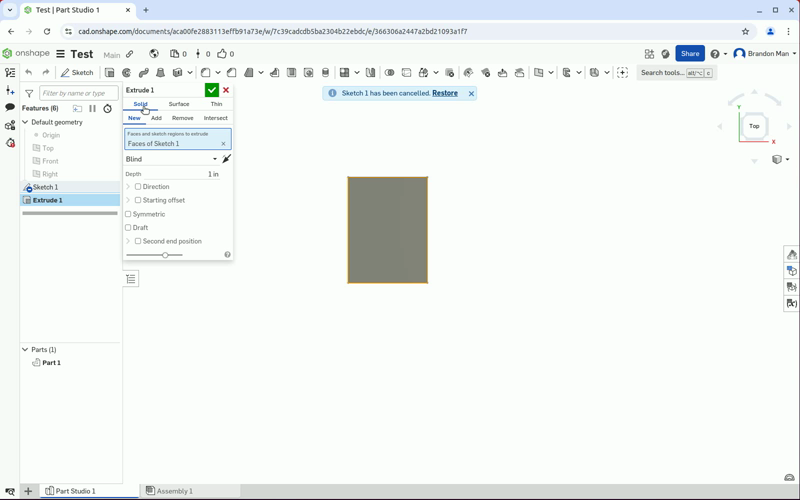
click(143, 106)
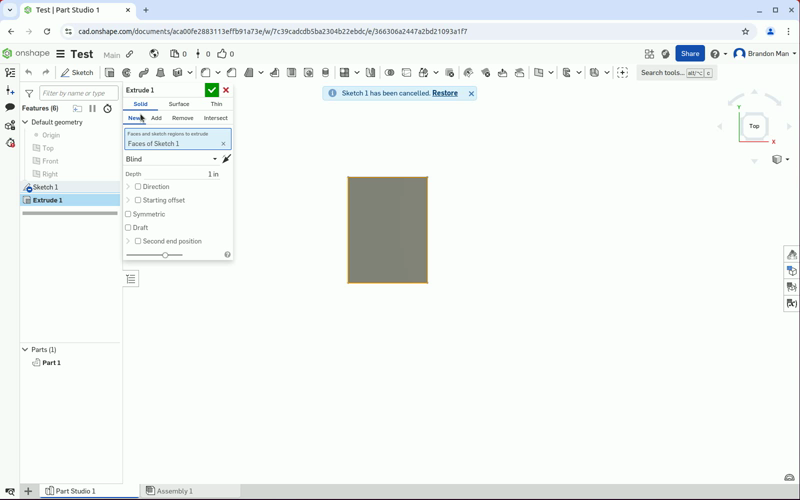
mouse_move(137, 120)
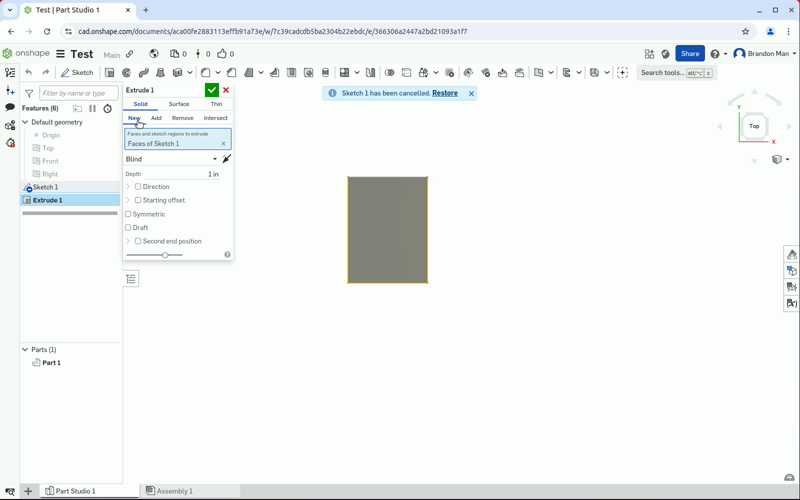
click(137, 120)
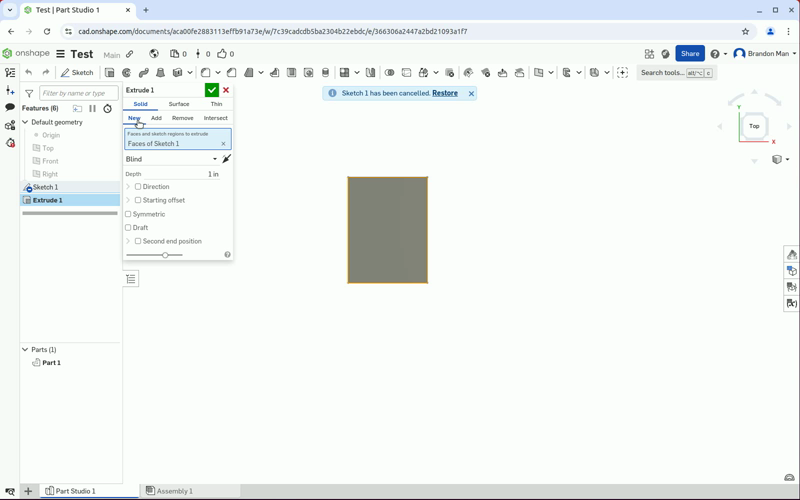
key(tab, 4)
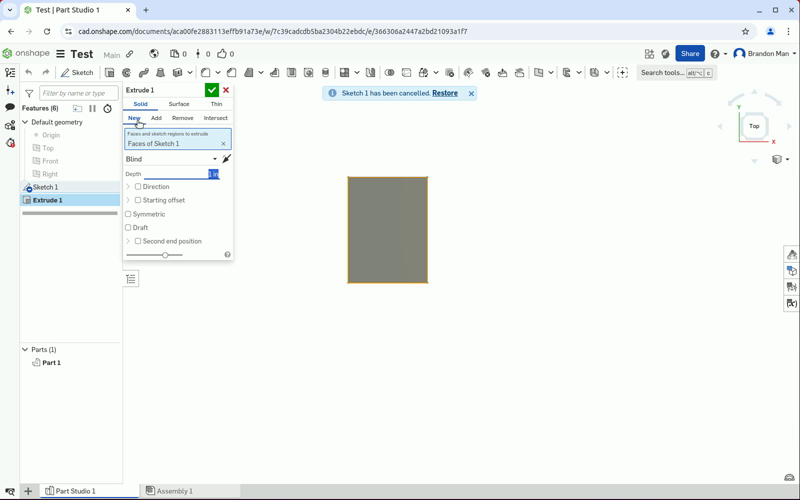
text(-5.536)
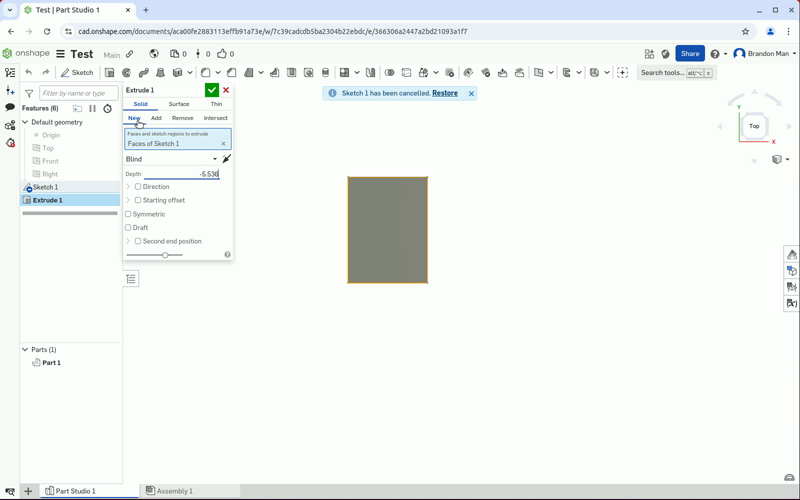
key(enter)
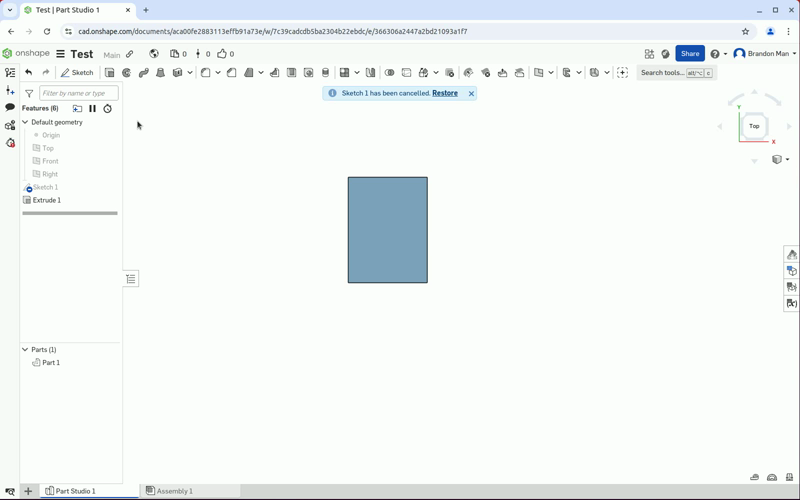
key(shift+h)
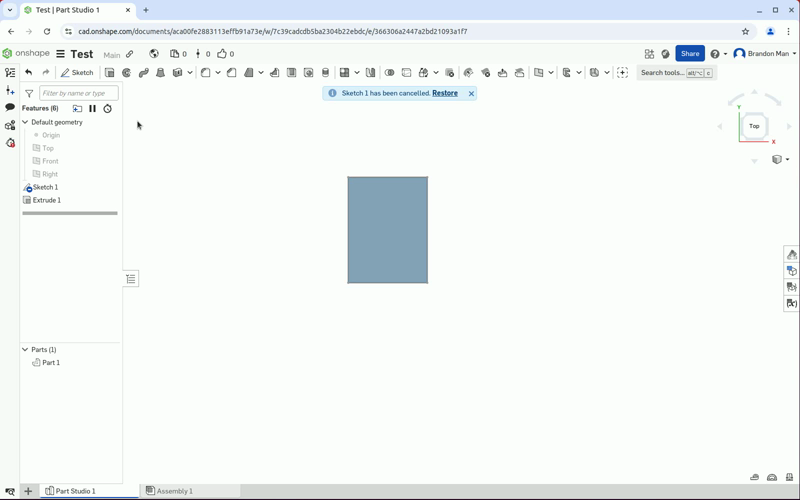
key(shift+h)
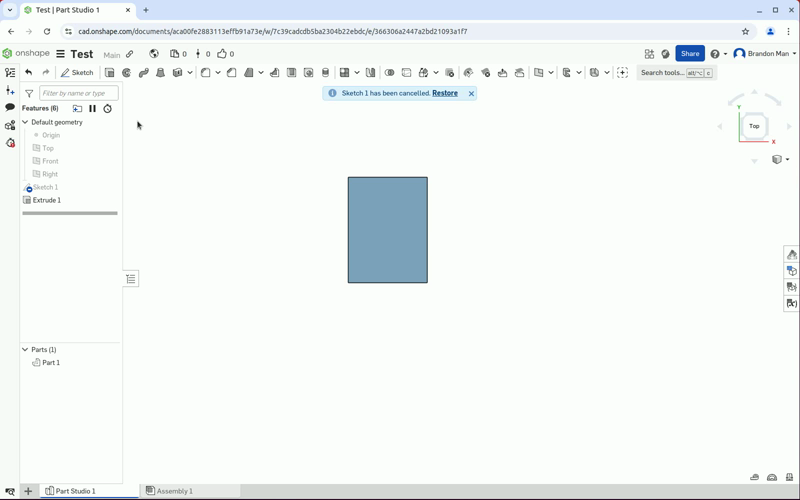
mouse_move(73, 189)
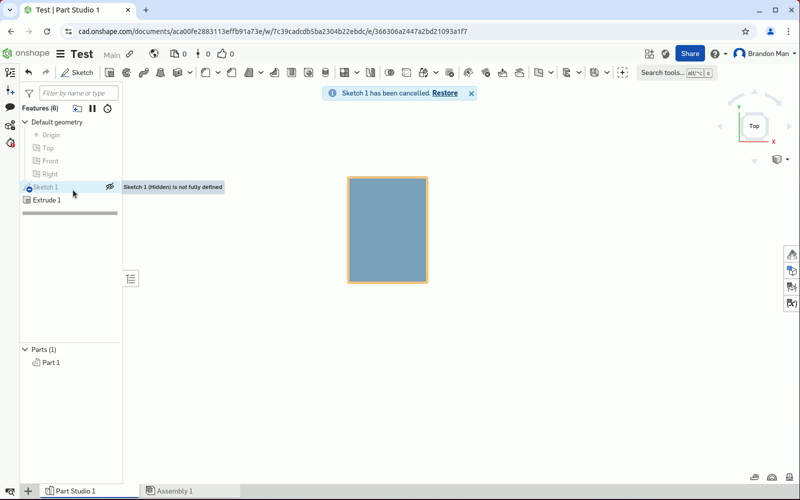
click(73, 189)
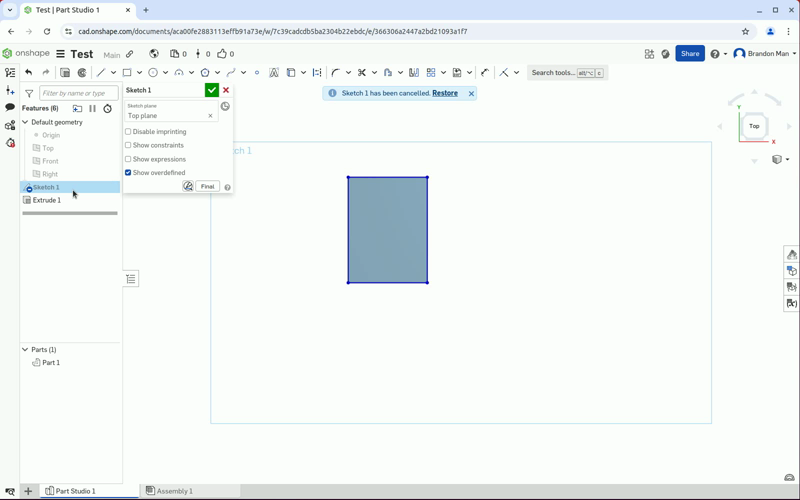
mouse_move(229, 92)
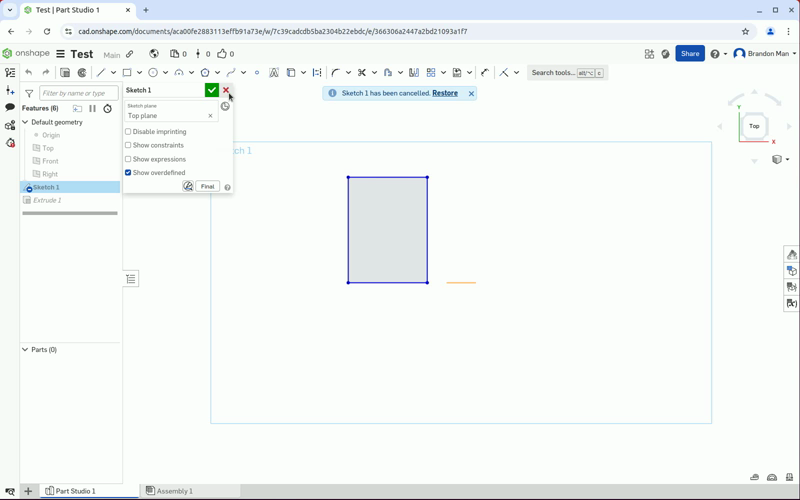
click(229, 92)
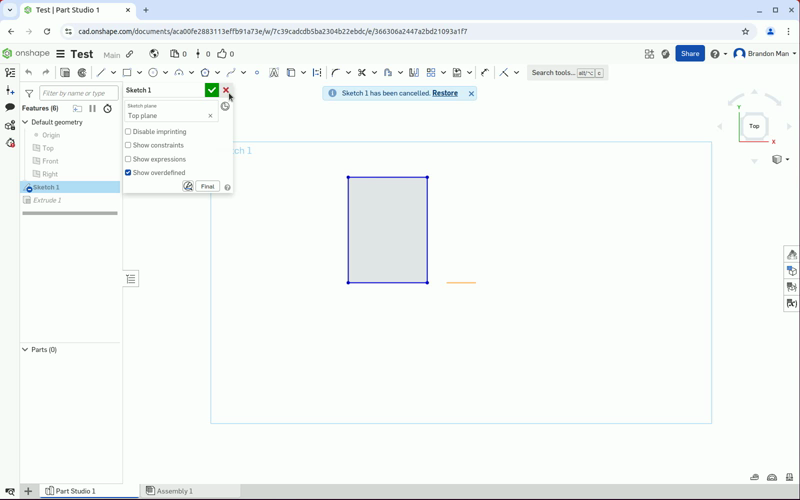
key(shift+s)
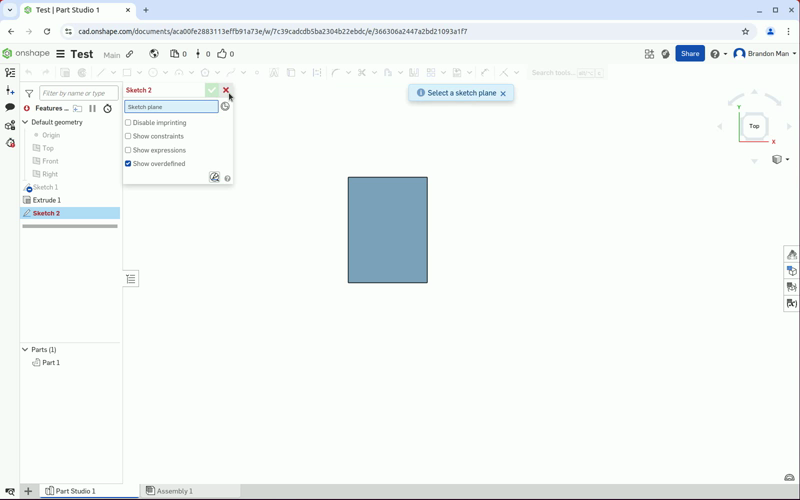
mouse_move(73, 150)
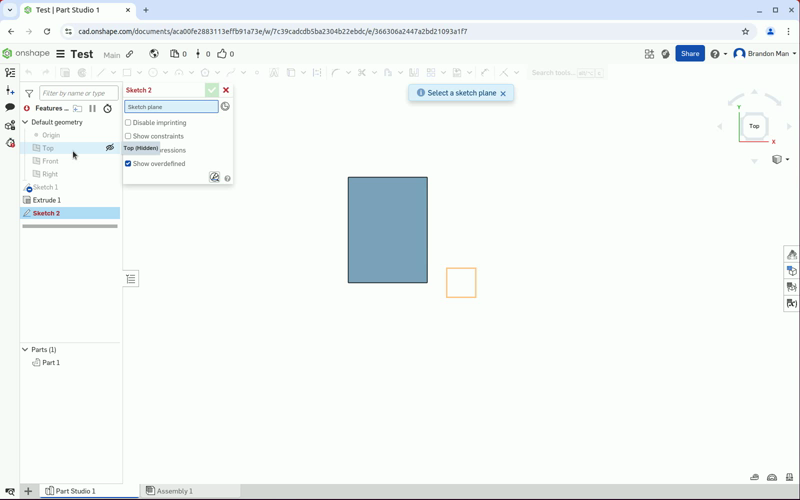
click(73, 150)
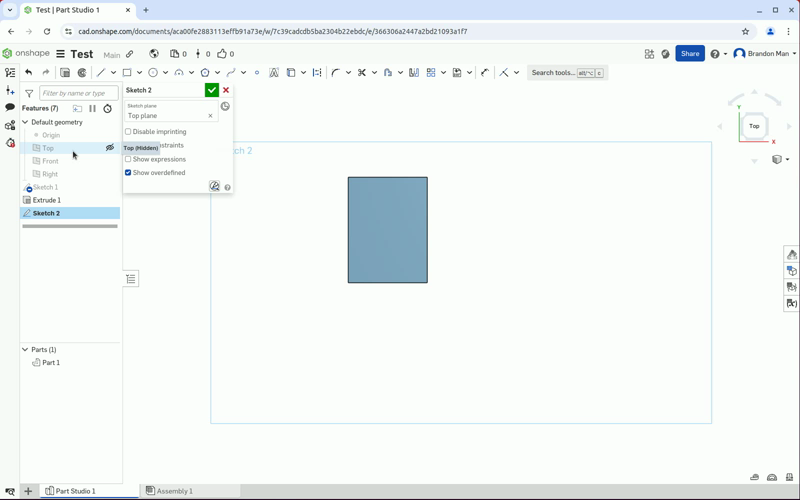
mouse_move(73, 352)
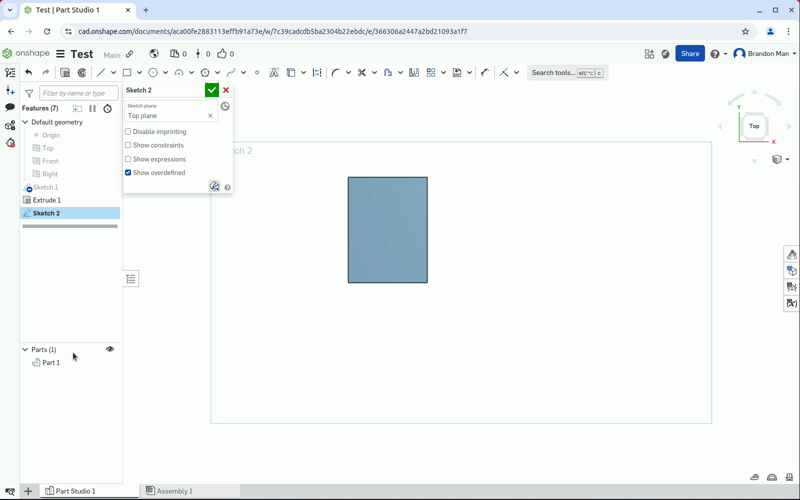
key(y)
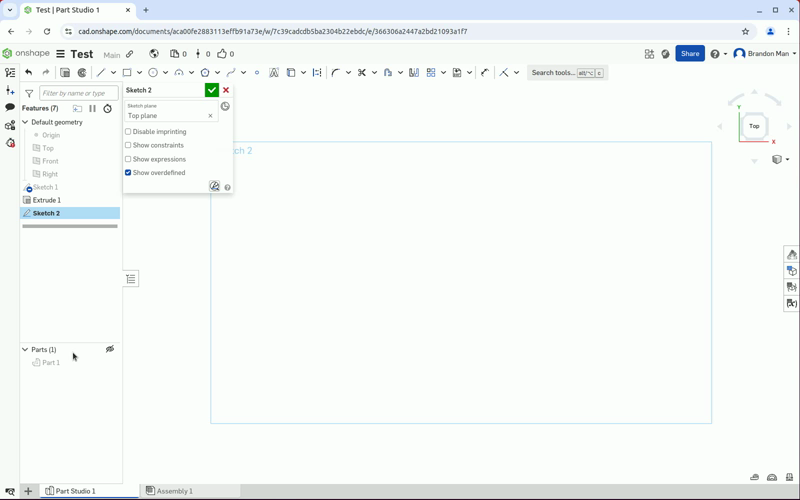
key(l)
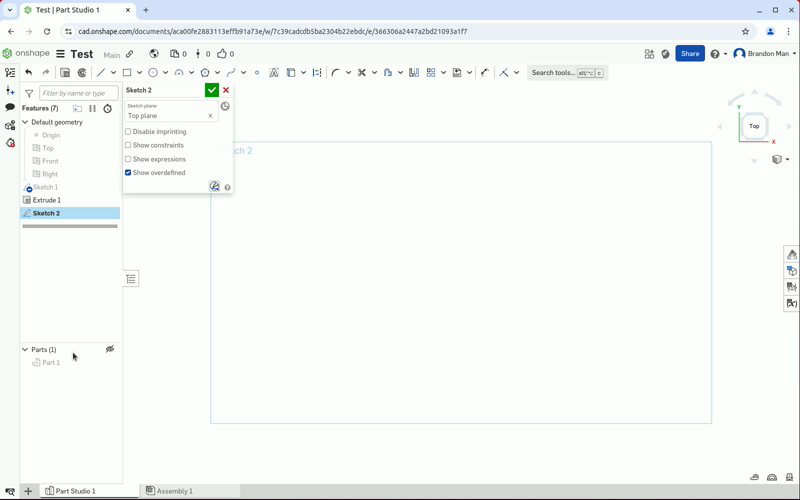
key_down(shift)
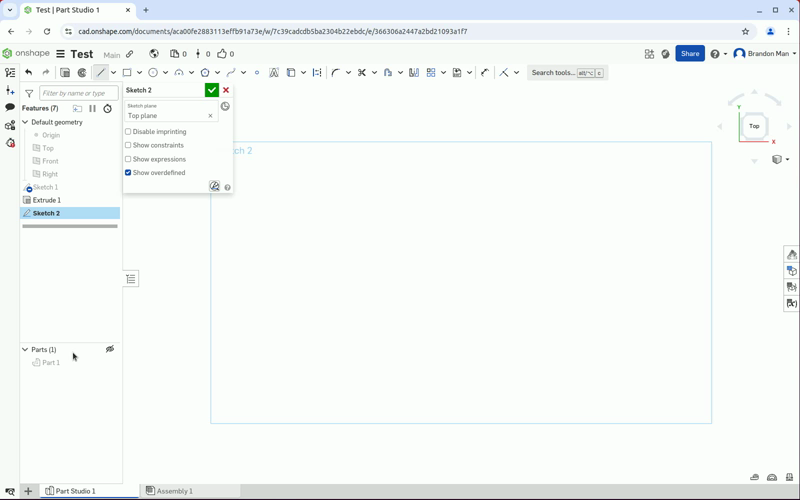
mouse_move(348, 190)
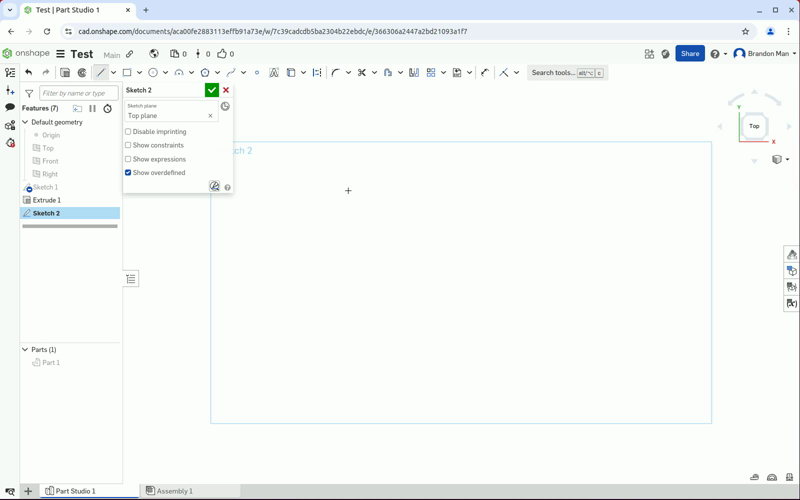
click(348, 190)
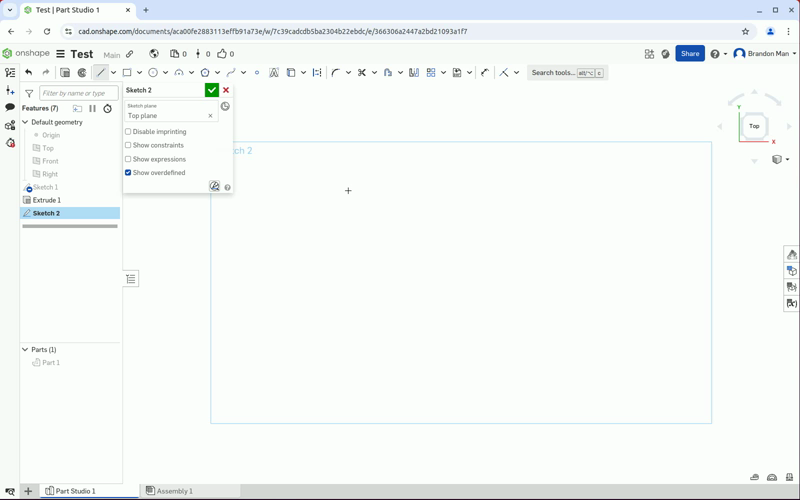
key_up(shift)
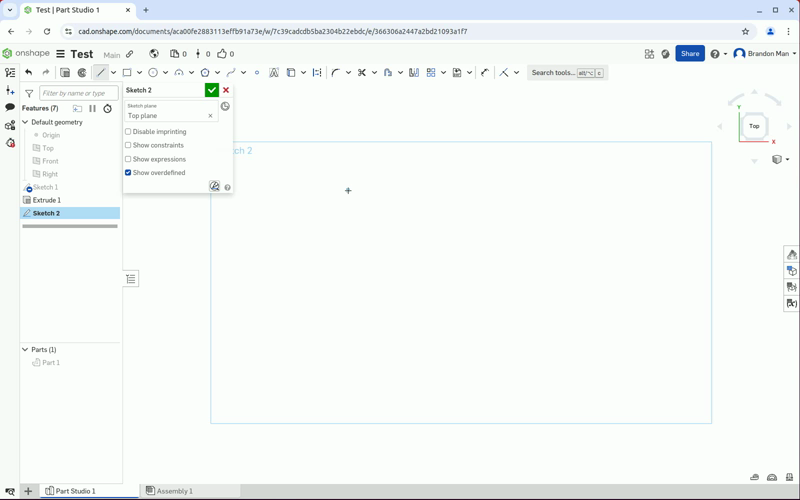
key_down(shift)
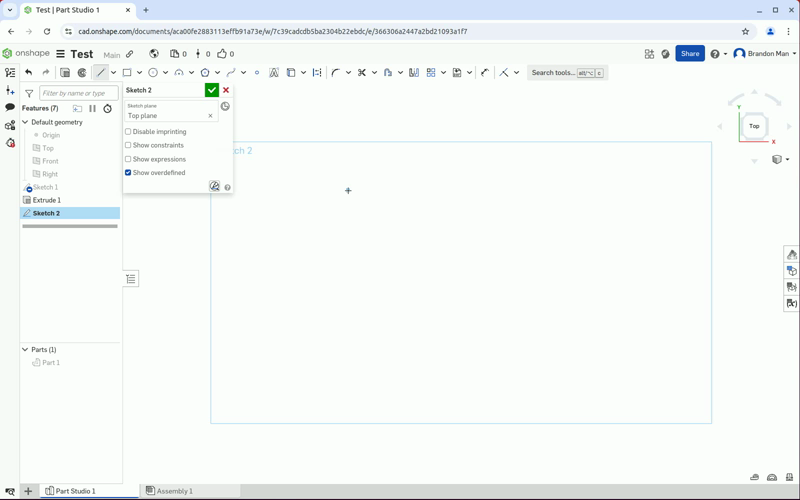
mouse_move(428, 243)
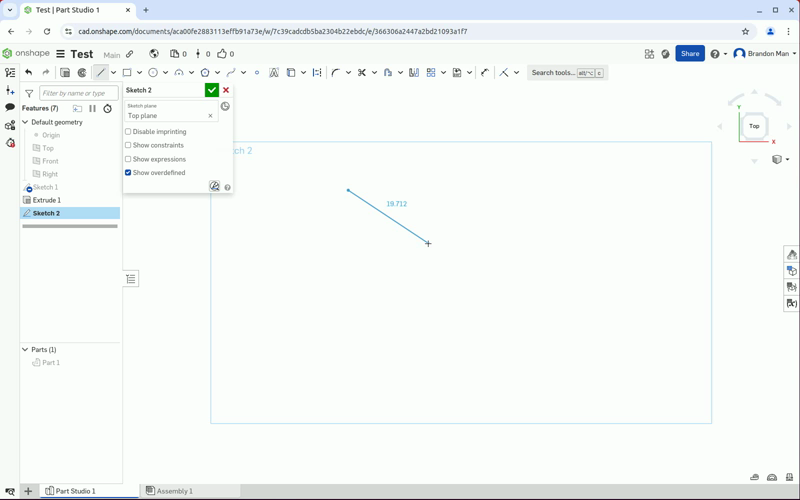
click(428, 243)
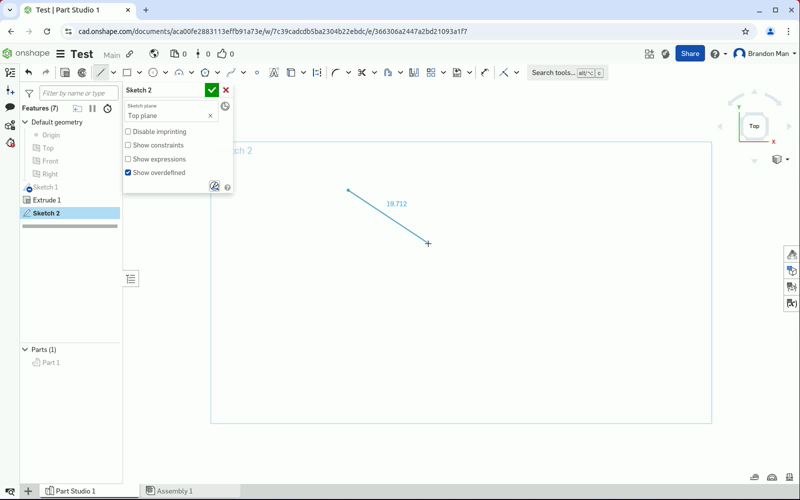
key_up(shift)
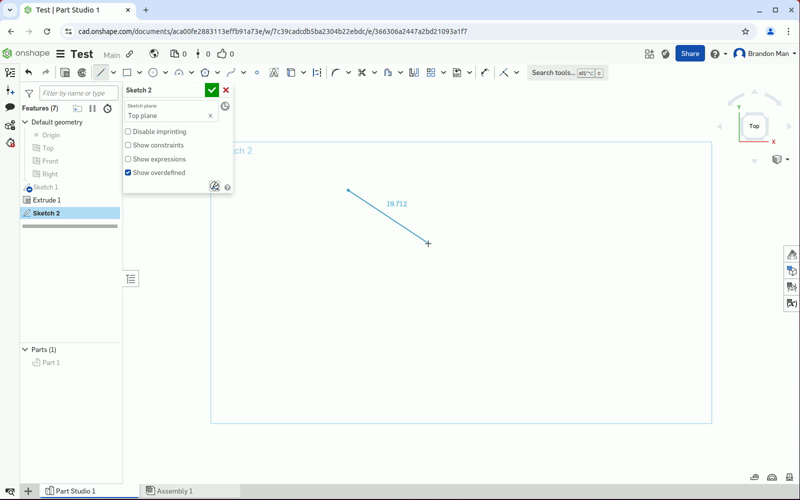
key_down(shift)
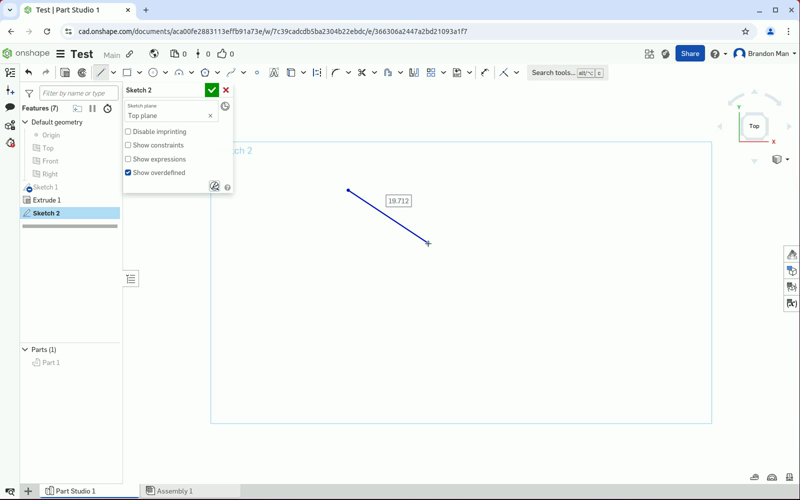
mouse_move(428, 177)
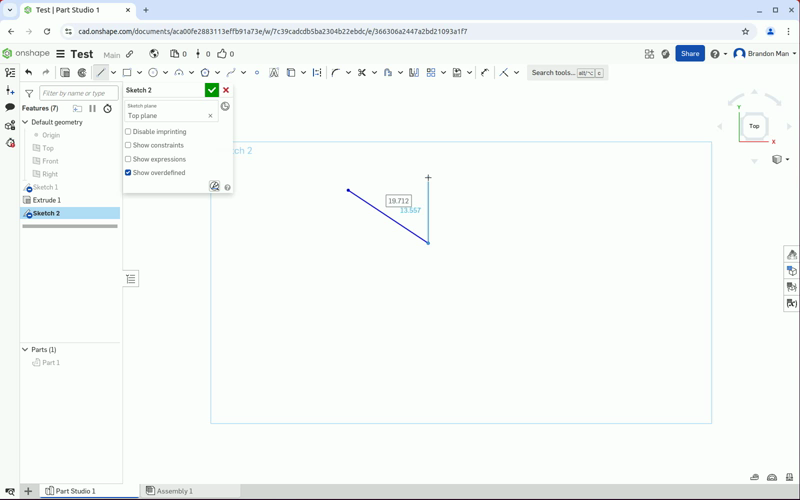
click(428, 177)
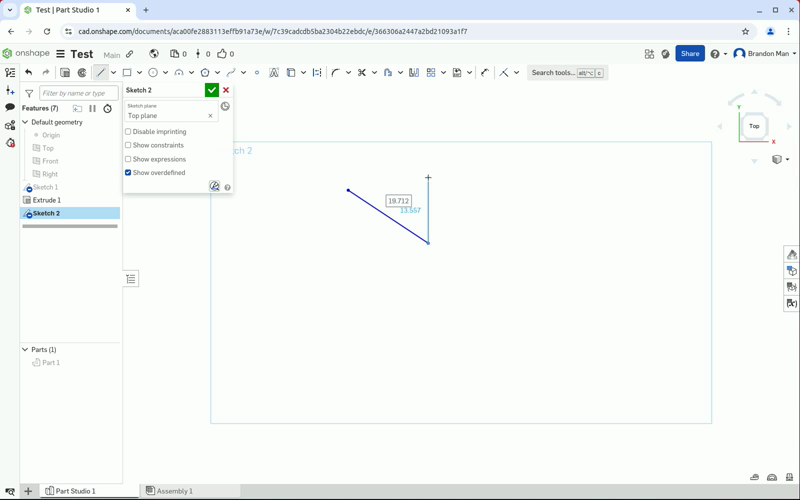
key_up(shift)
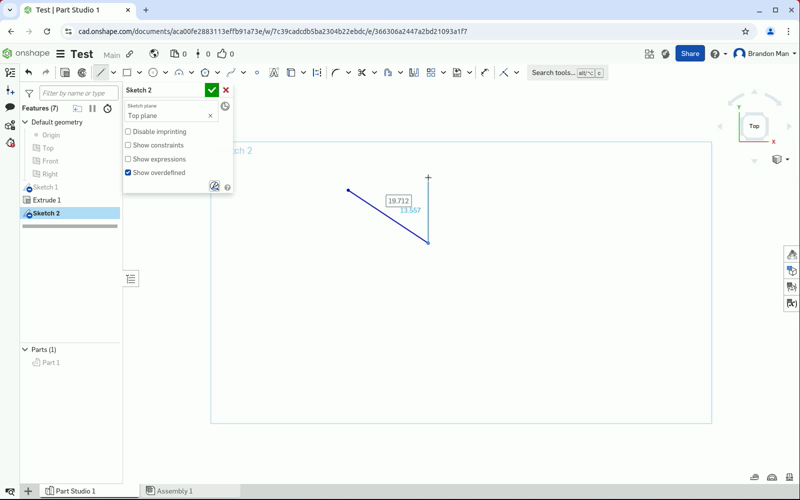
key_down(shift)
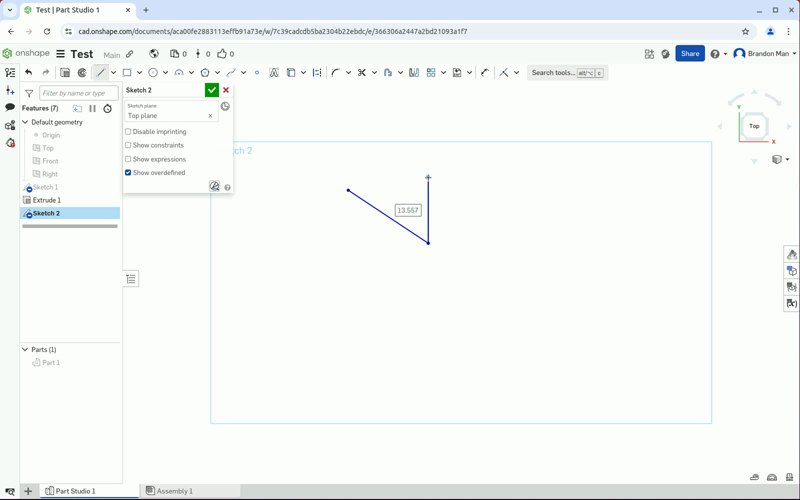
mouse_move(348, 177)
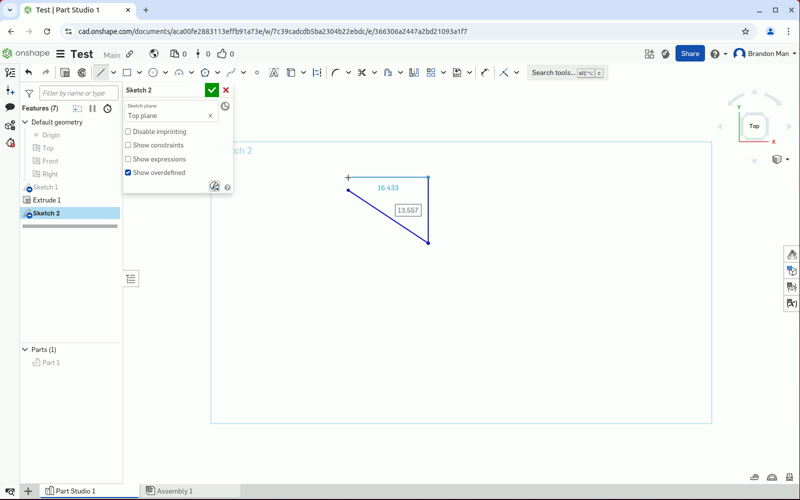
click(348, 177)
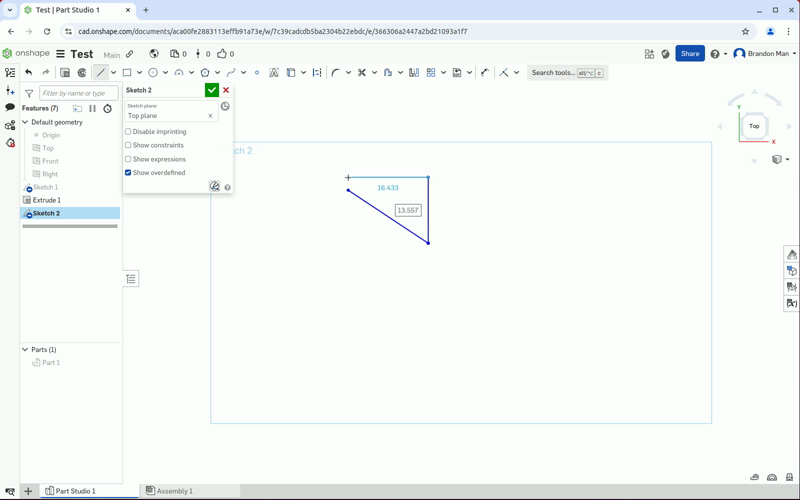
key_up(shift)
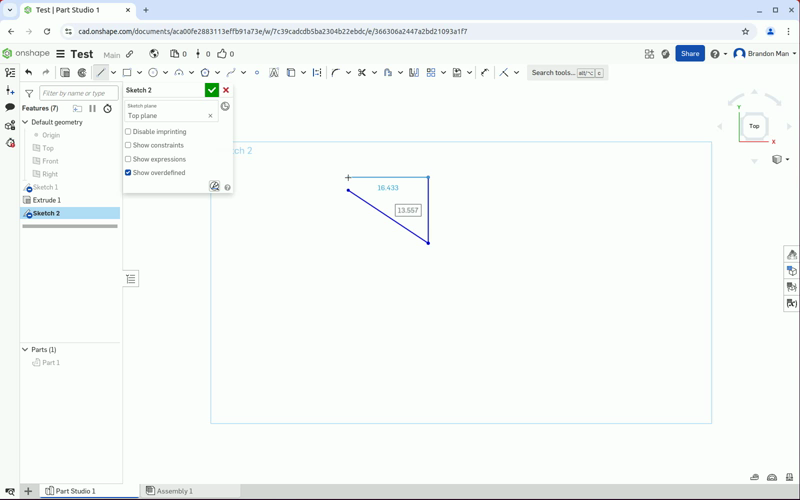
mouse_move(378, 177)
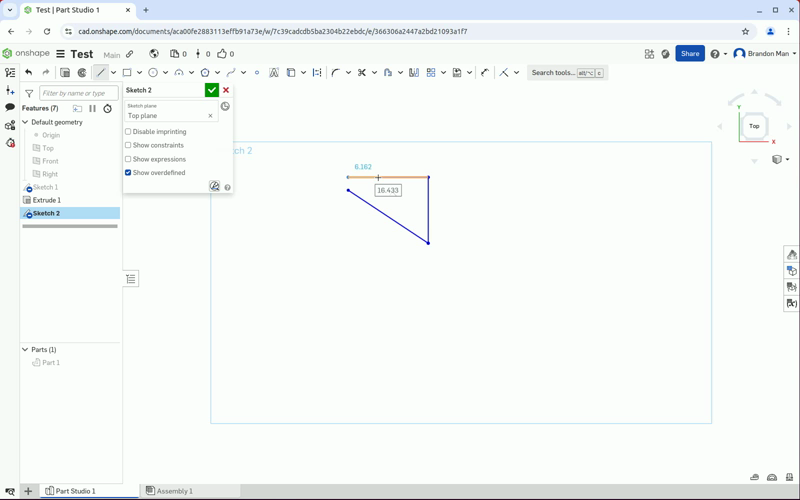
key_down(shift)
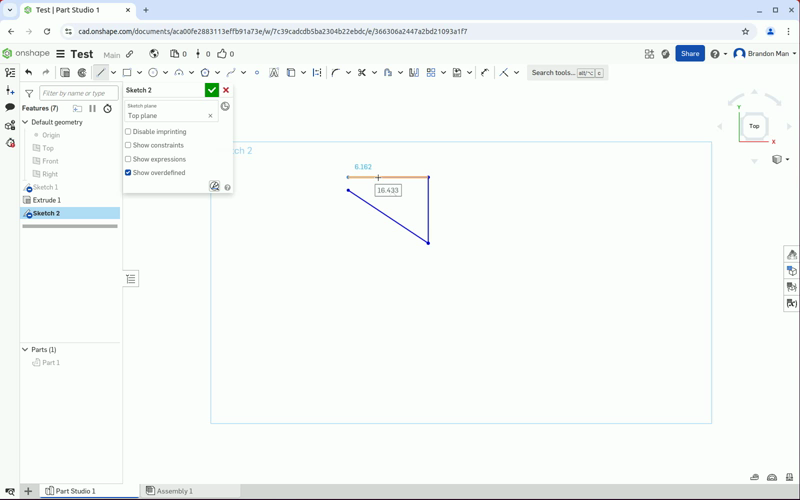
mouse_move(348, 190)
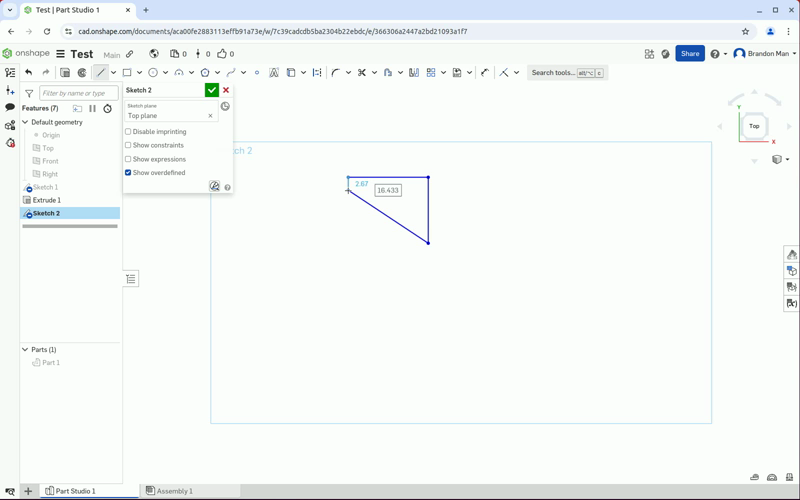
key_up(shift)
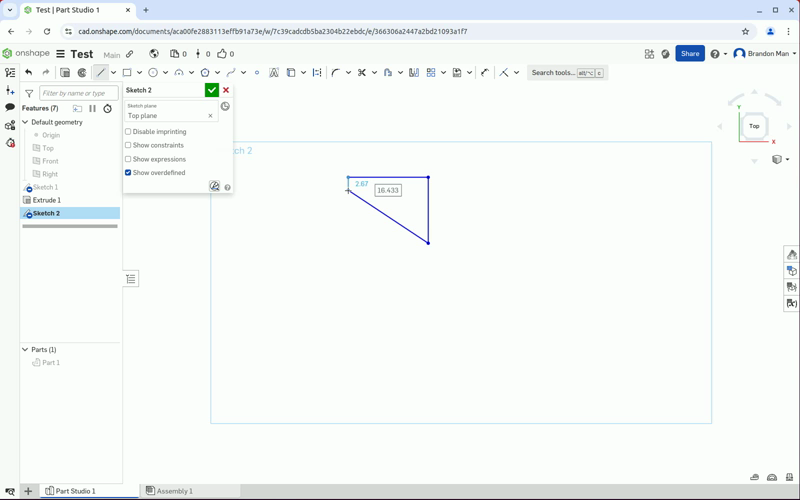
click(348, 190)
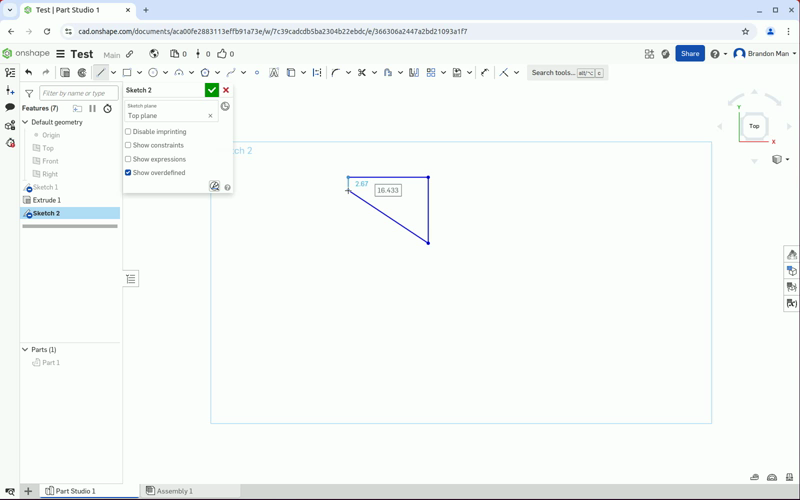
key(esc)
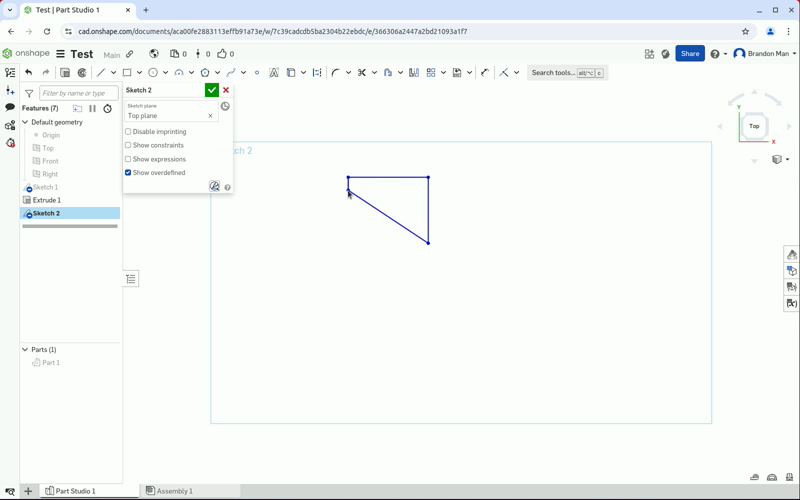
mouse_move(401, 204)
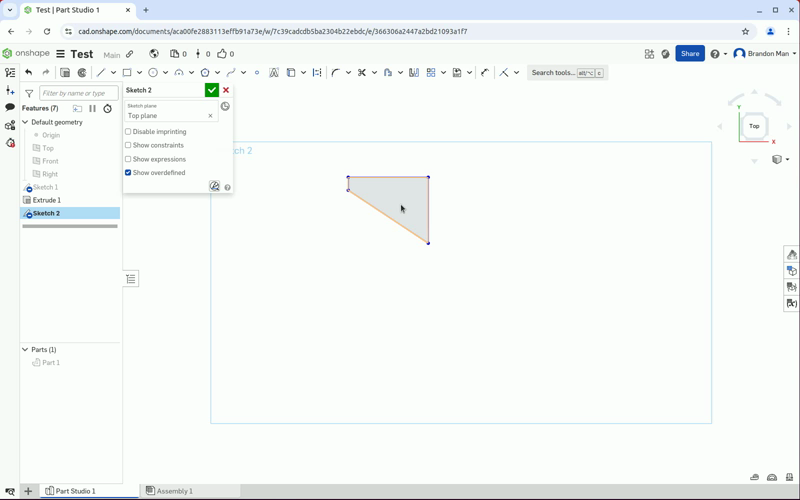
click(401, 204)
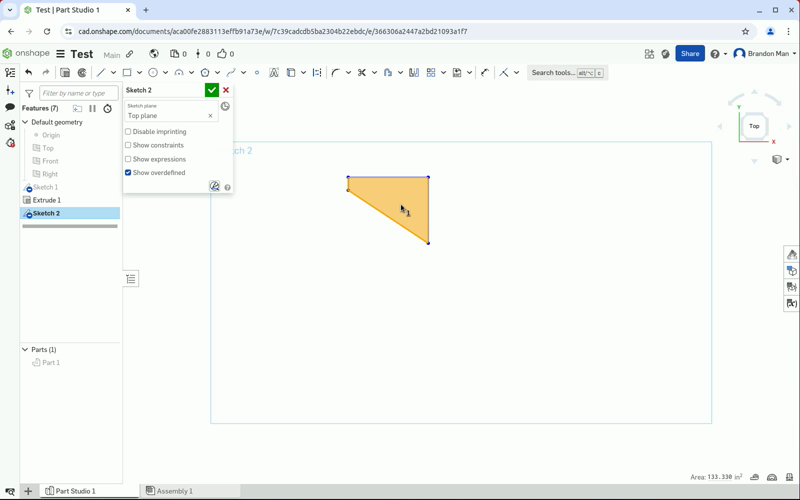
mouse_move(73, 352)
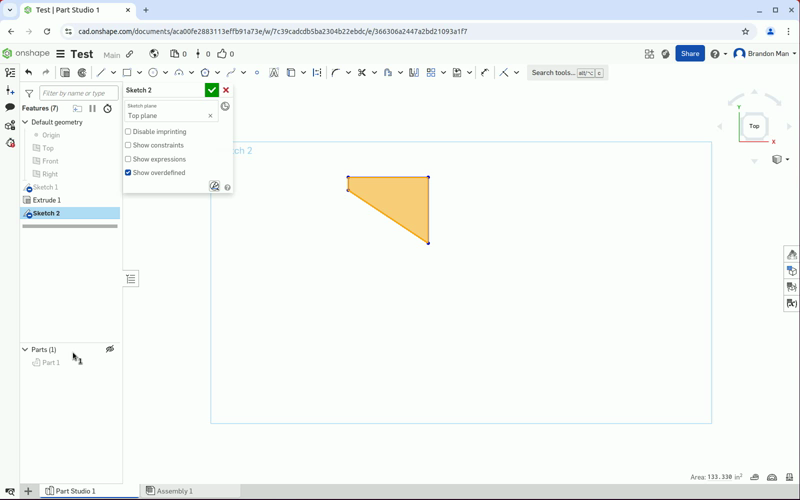
key(shift+y)
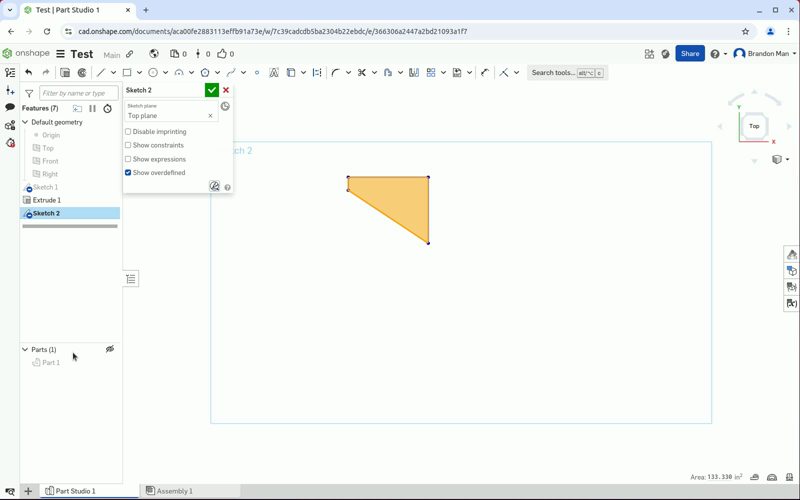
key(shift+e)
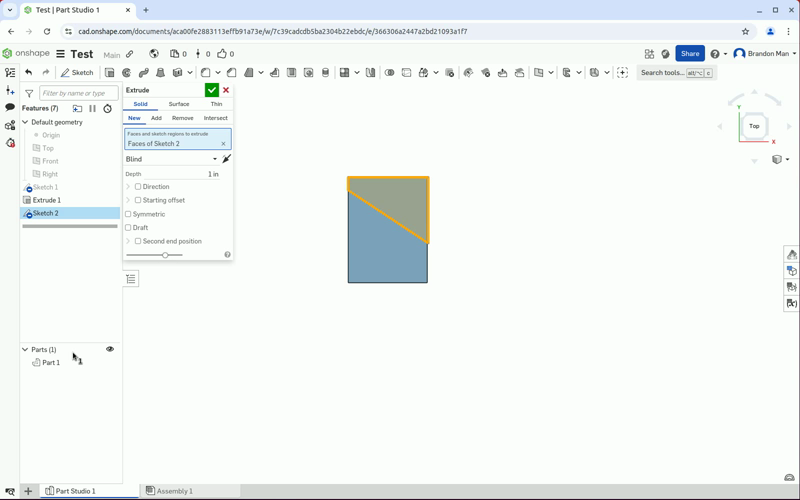
mouse_move(143, 106)
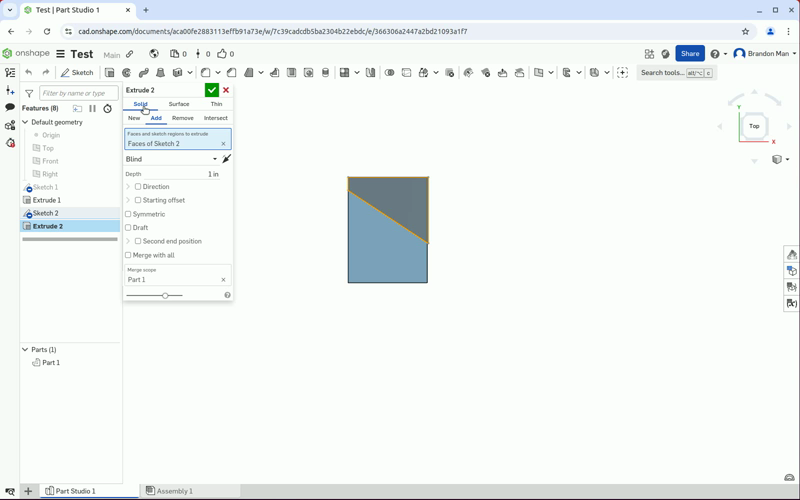
click(143, 106)
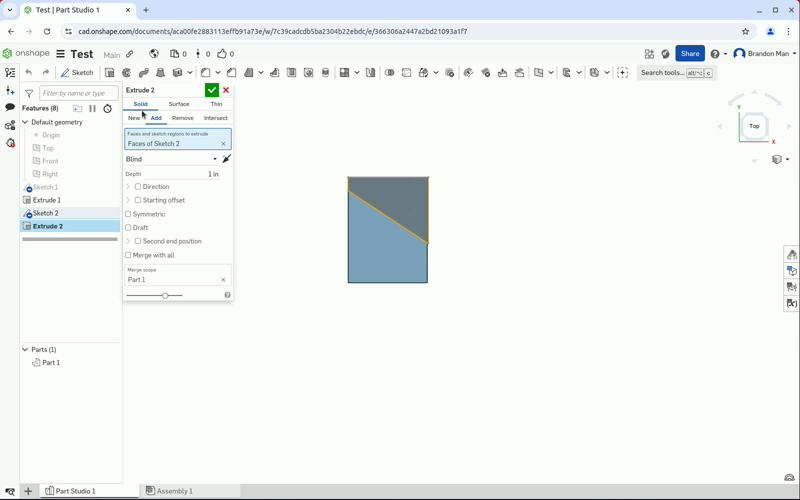
mouse_move(137, 120)
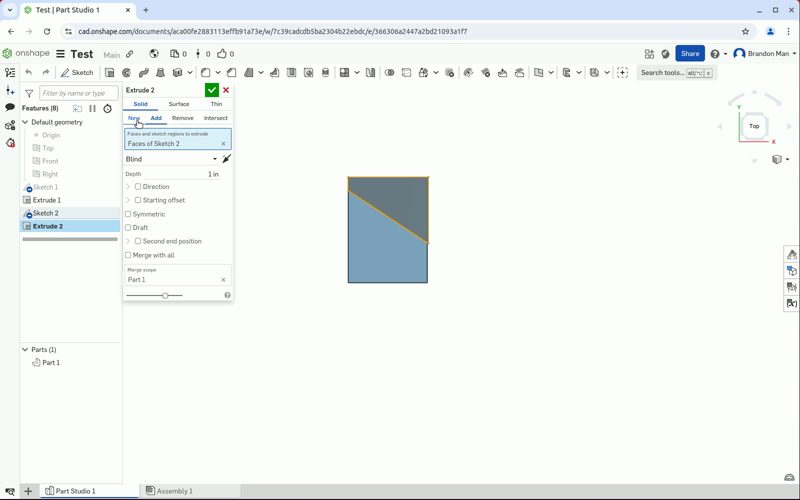
click(137, 120)
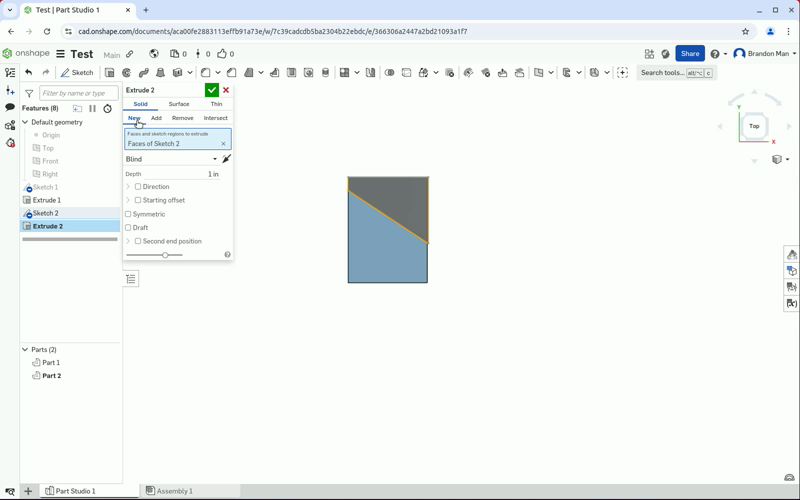
key(tab, 4)
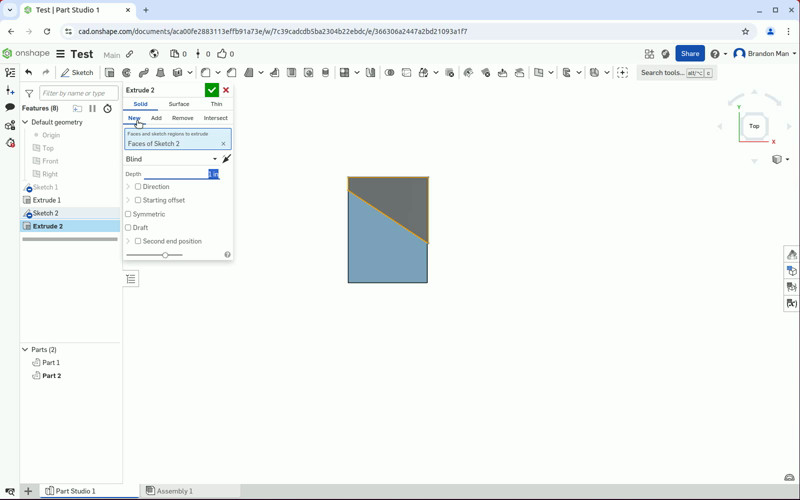
text(5.536)
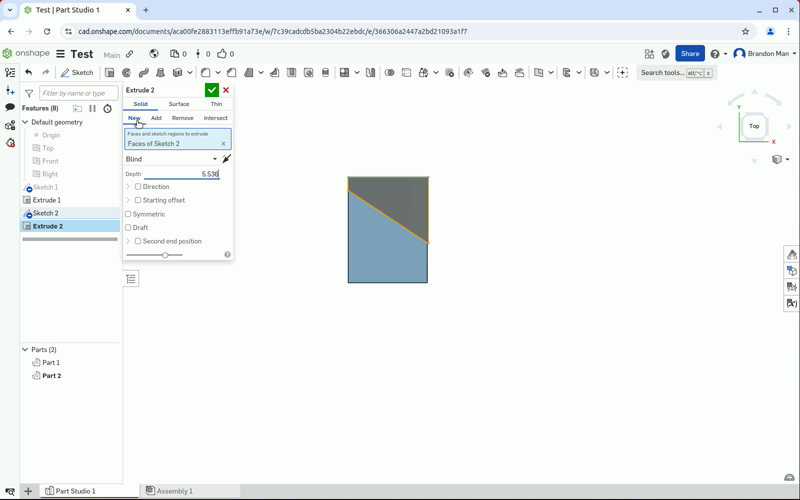
key(enter)
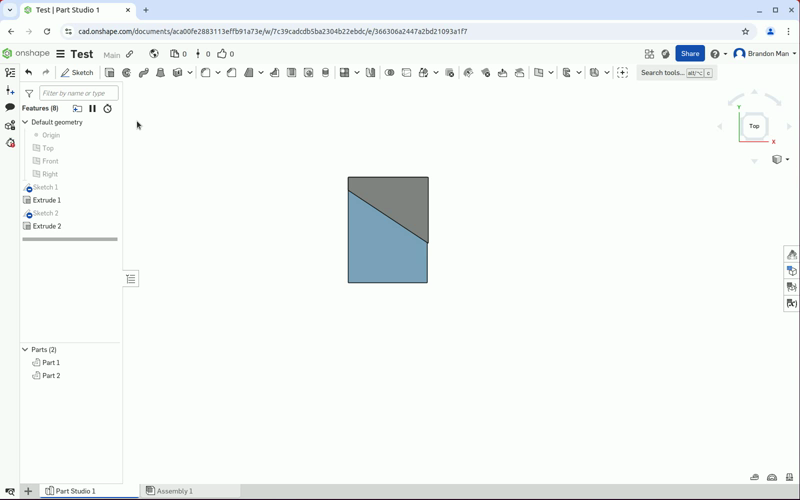
key(shift+h)
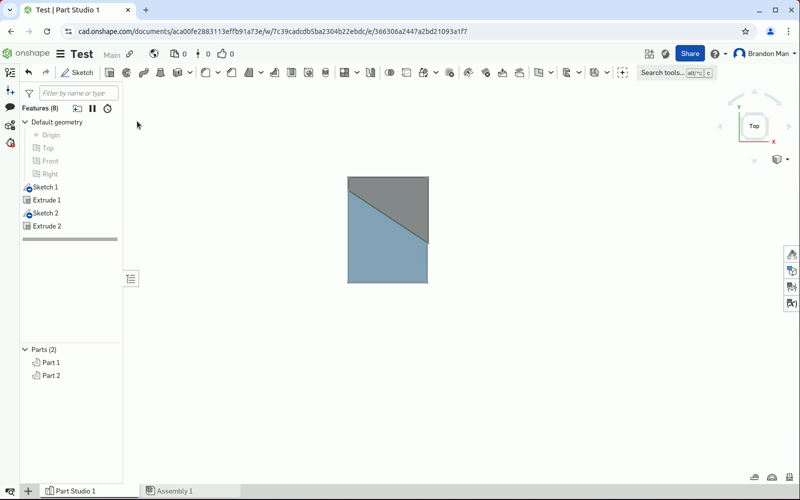
key(shift+h)
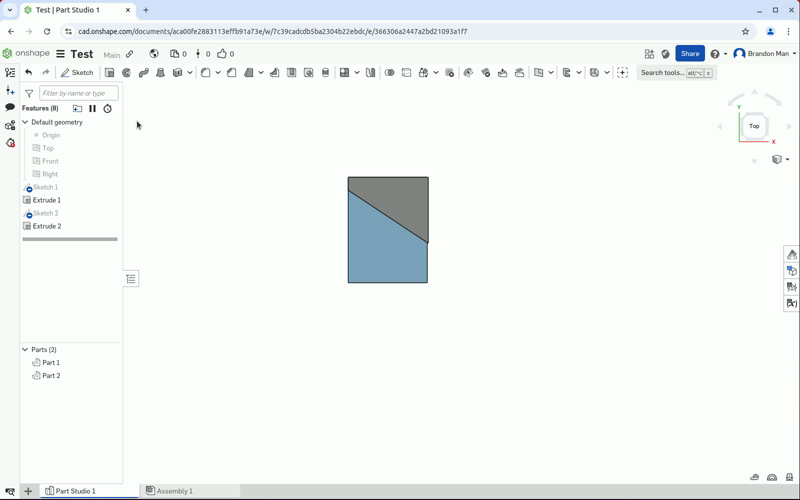
mouse_move(73, 189)
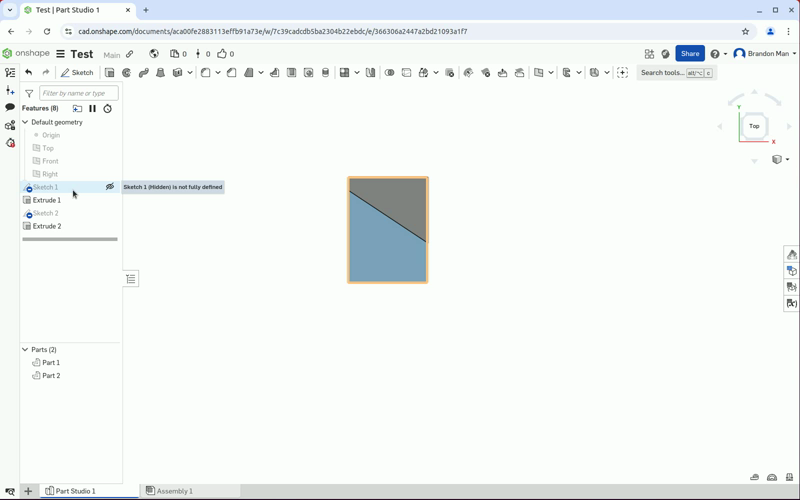
click(73, 189)
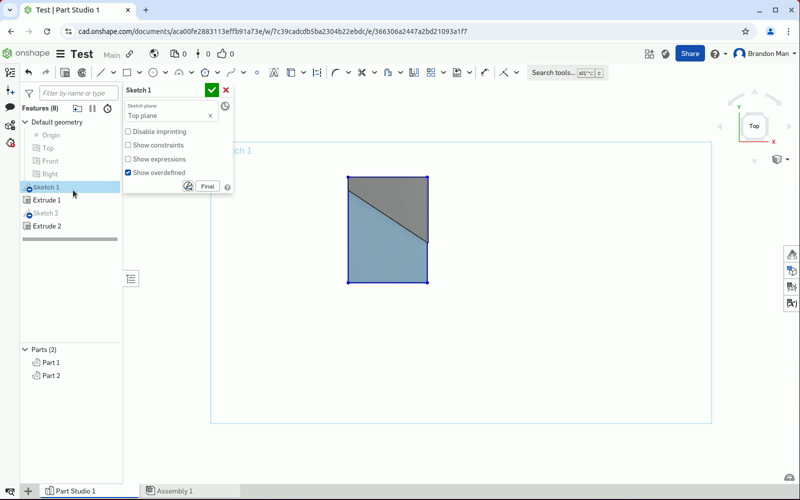
mouse_move(229, 92)
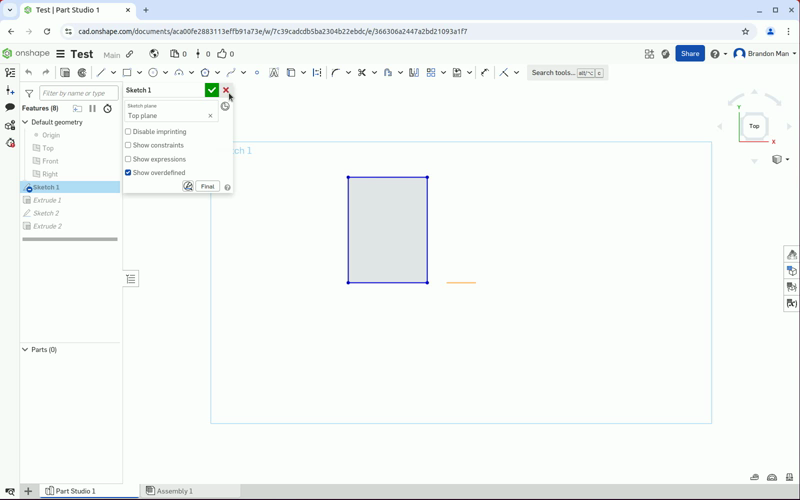
click(229, 92)
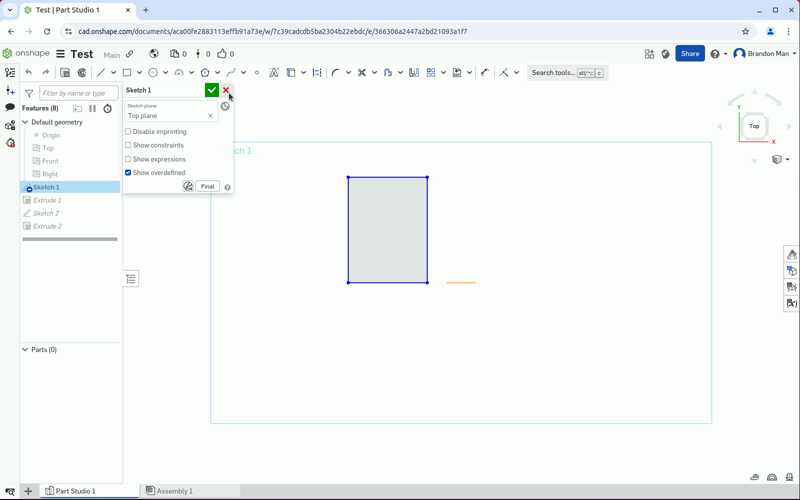
key(shift+s)
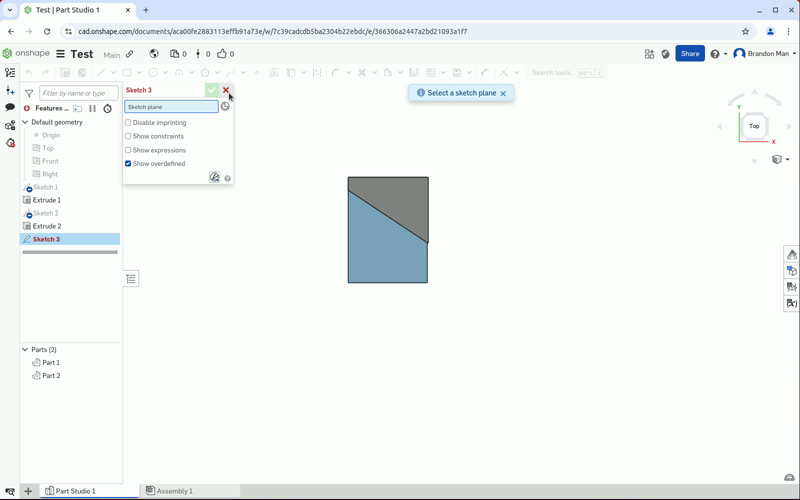
mouse_move(73, 150)
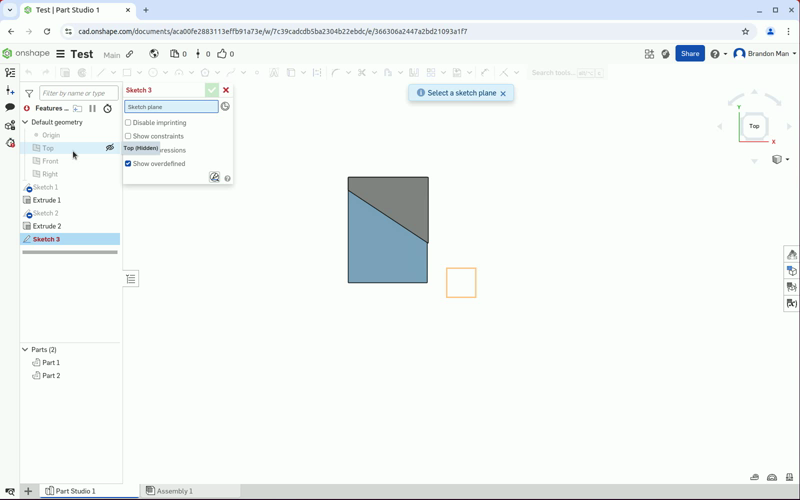
click(73, 150)
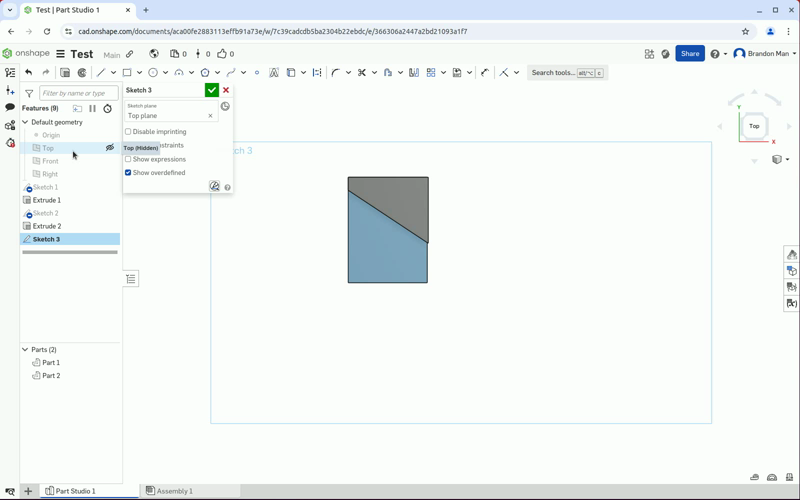
mouse_move(73, 352)
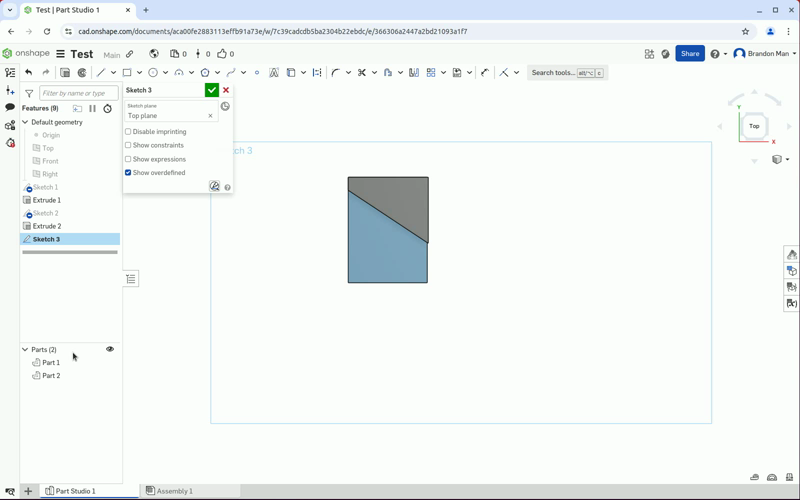
key(y)
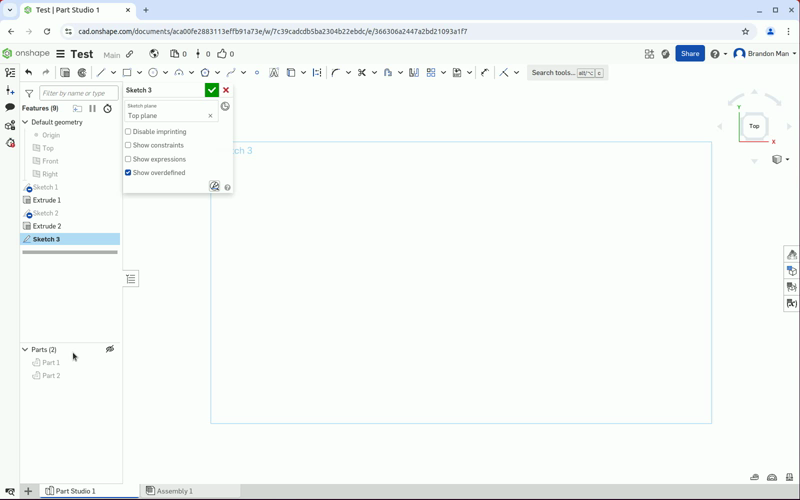
key(l)
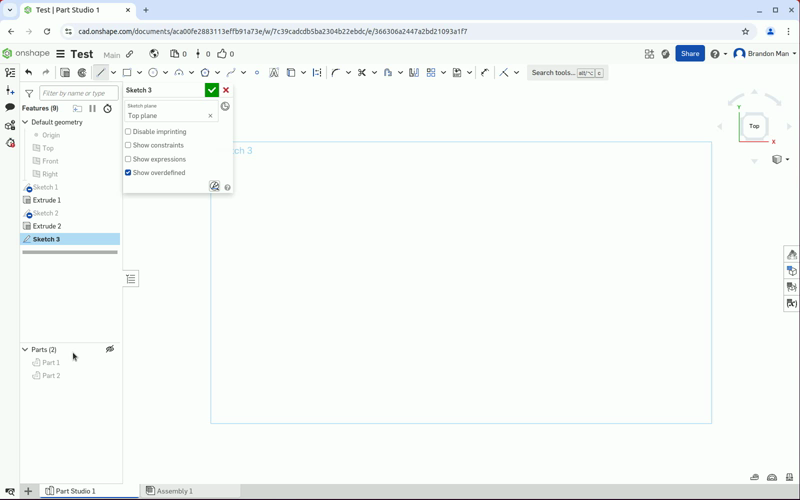
key_down(shift)
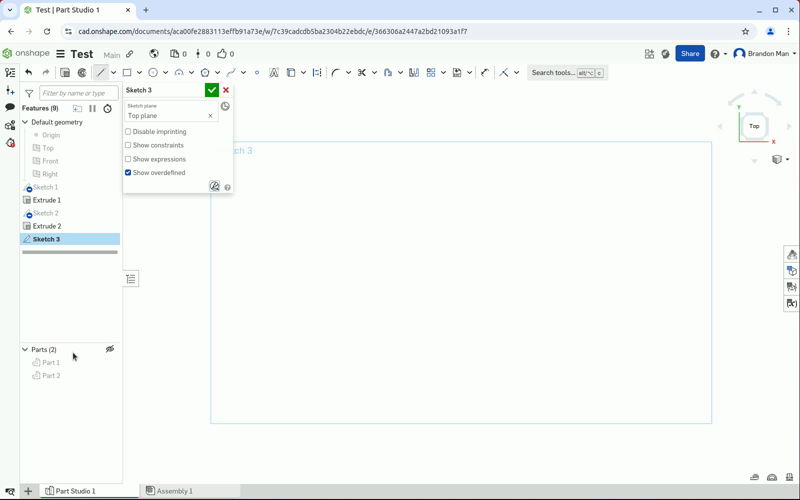
mouse_move(348, 282)
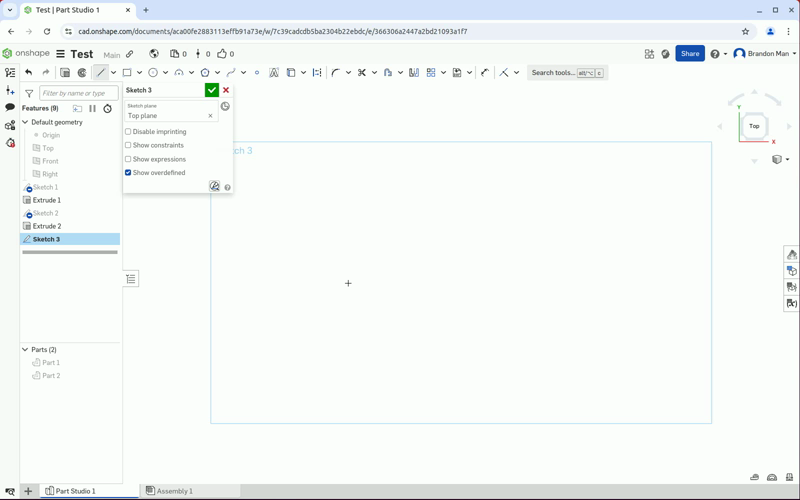
click(348, 282)
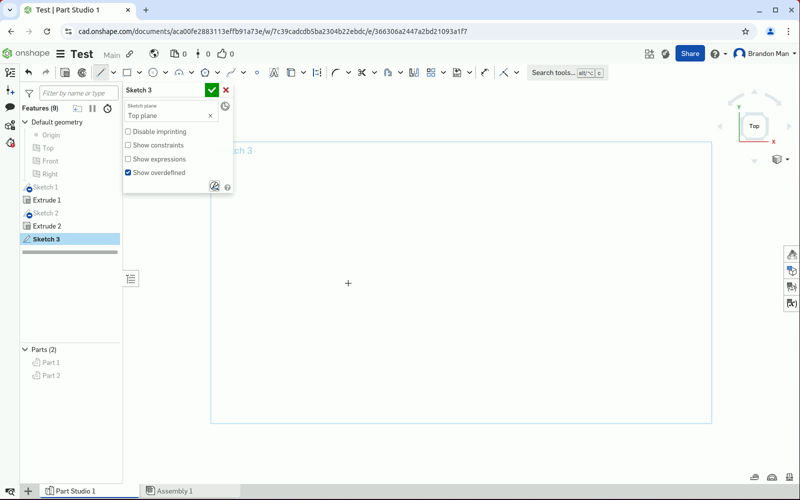
key_up(shift)
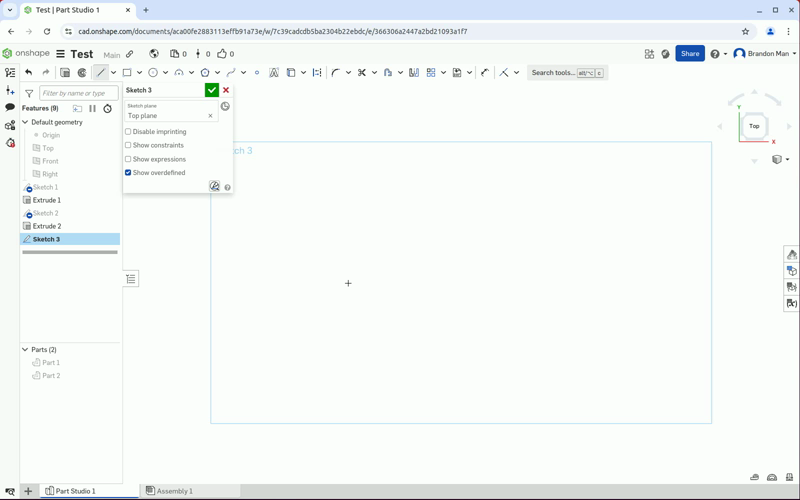
key_down(shift)
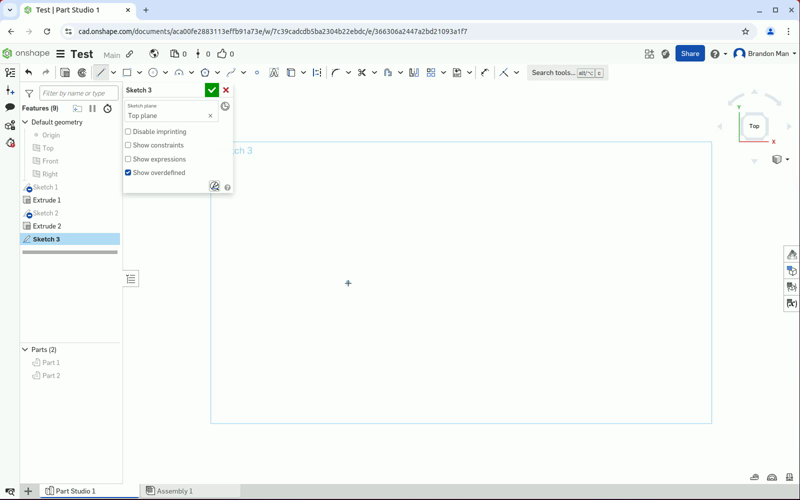
mouse_move(378, 282)
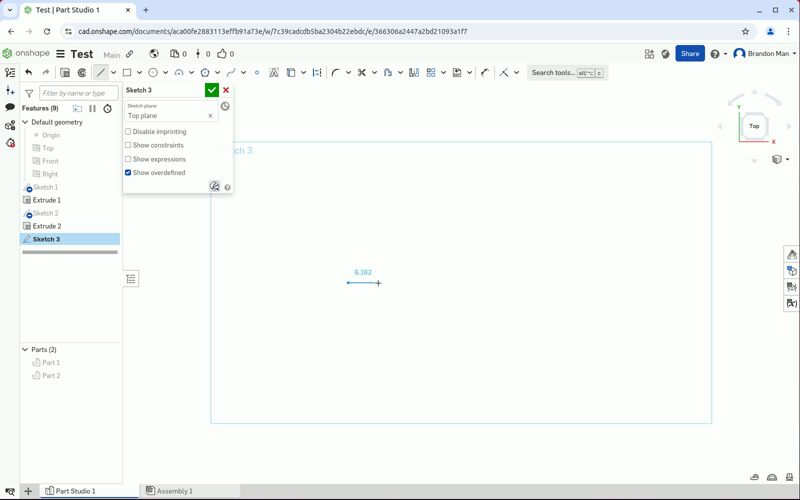
mouse_move(388, 282)
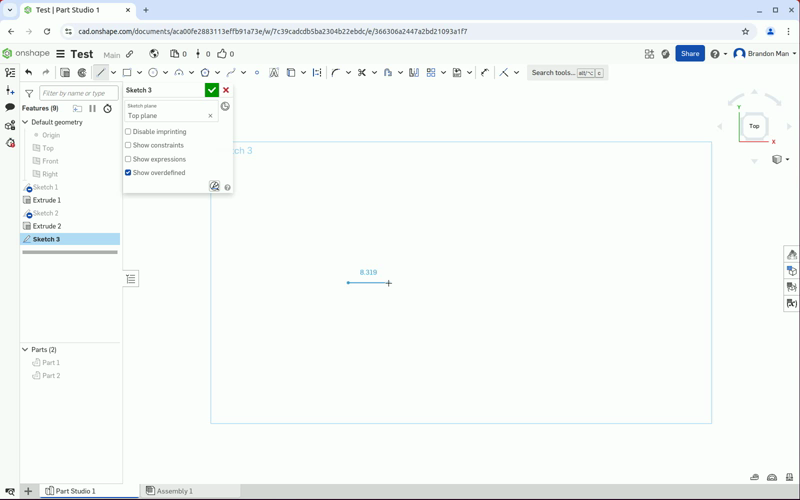
click(388, 282)
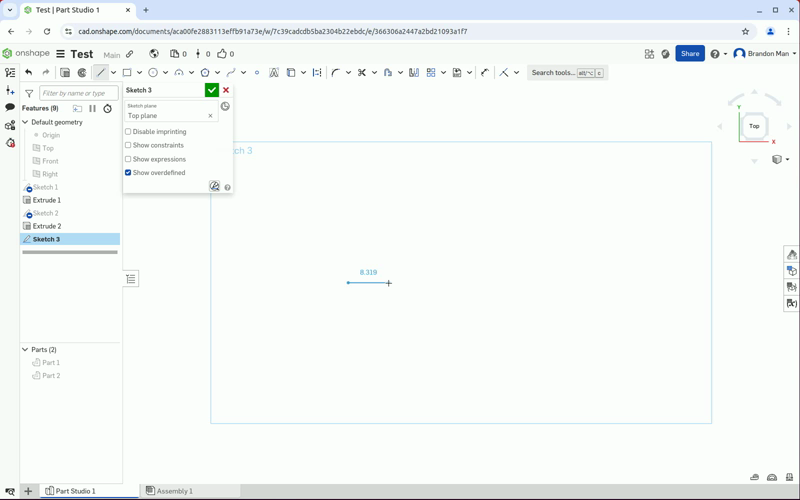
key_up(shift)
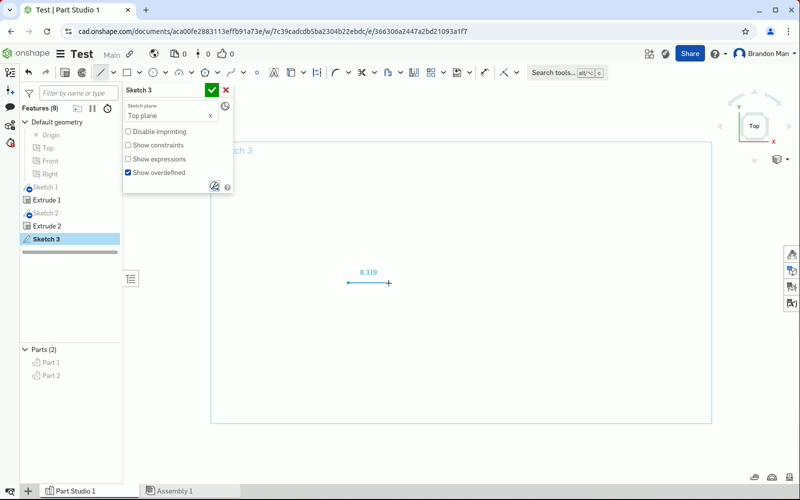
key_down(shift)
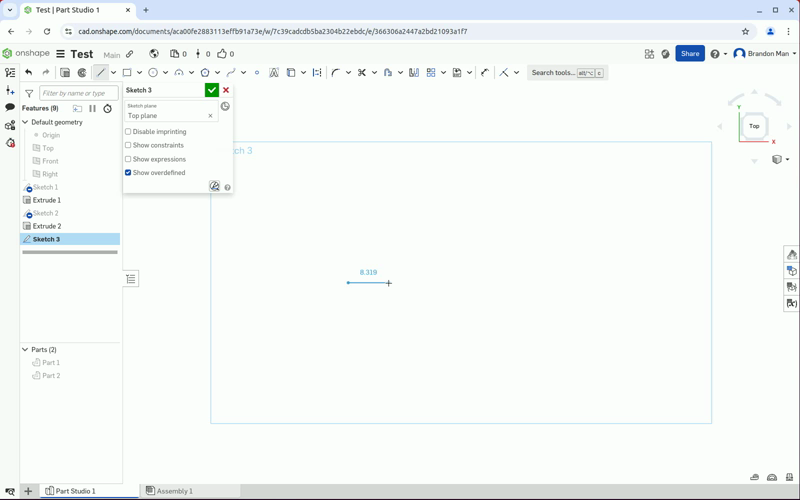
mouse_move(418, 282)
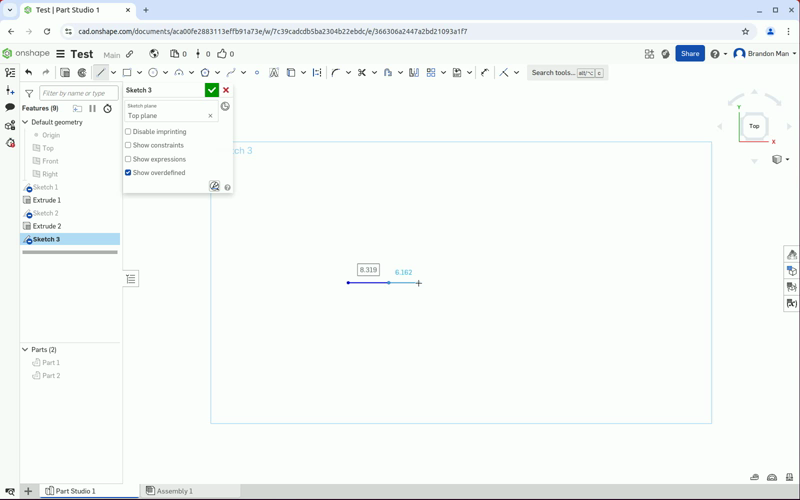
mouse_move(348, 255)
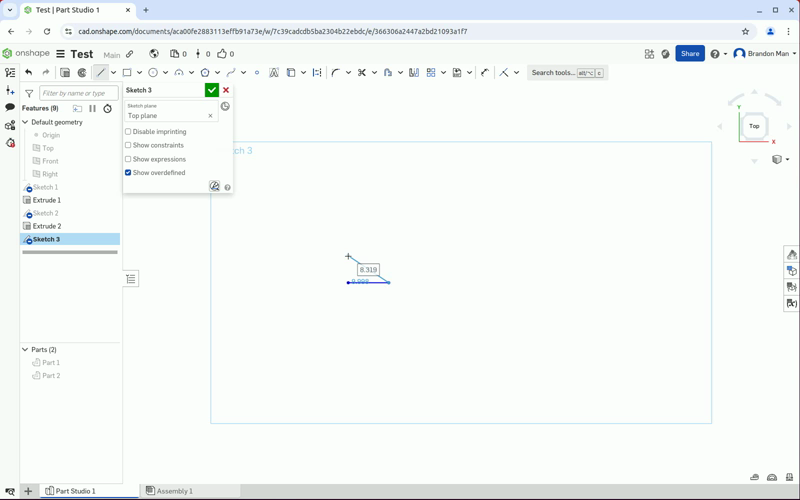
click(348, 255)
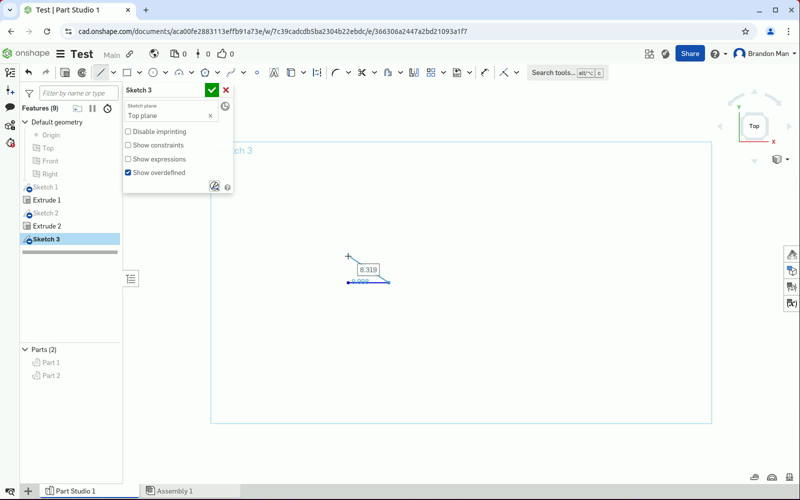
key_up(shift)
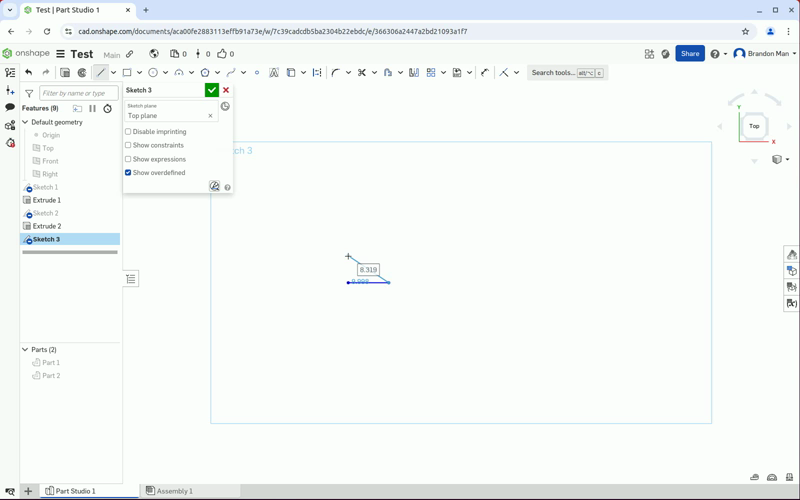
mouse_move(378, 255)
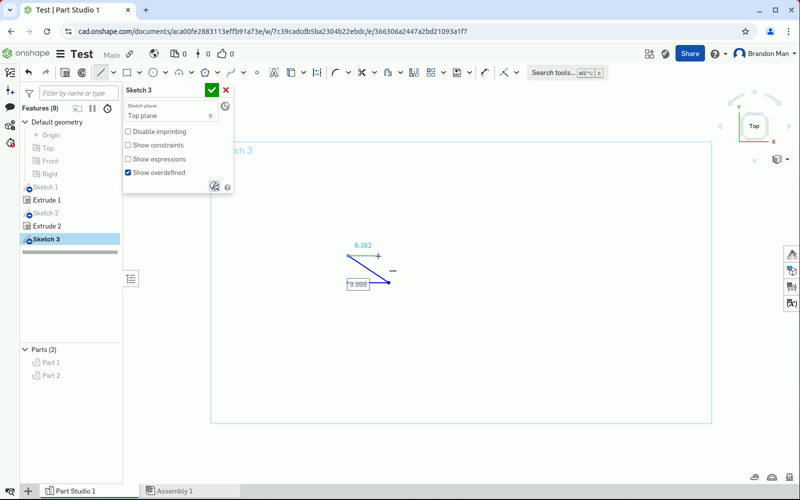
key_down(shift)
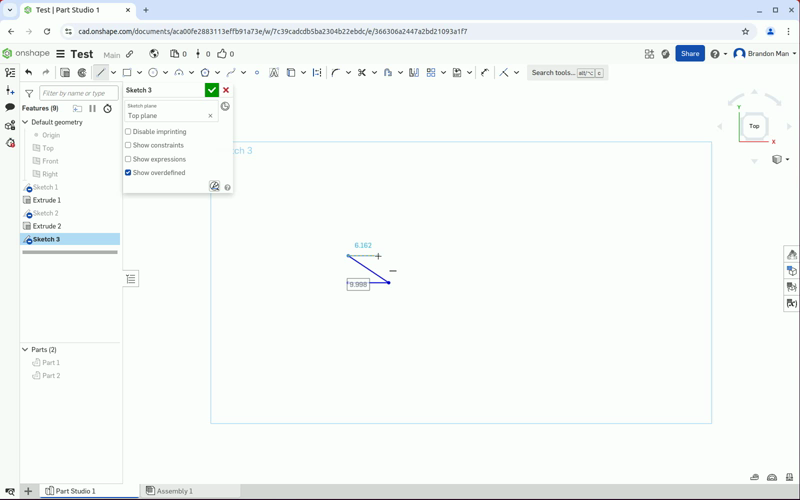
mouse_move(348, 282)
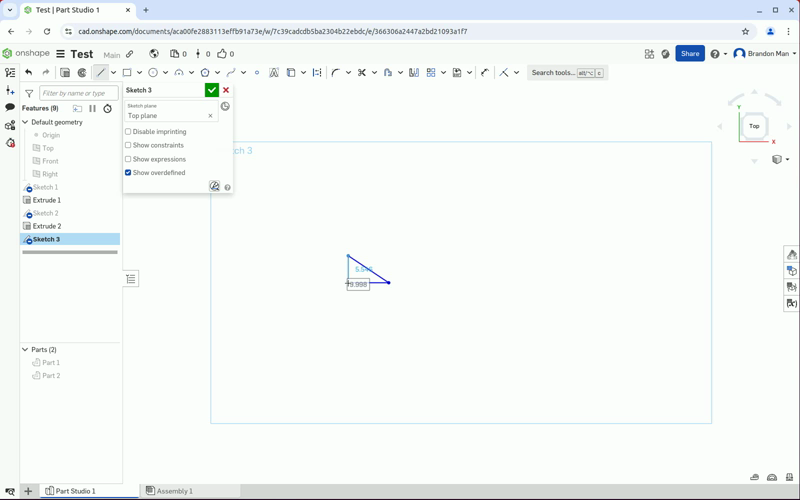
key_up(shift)
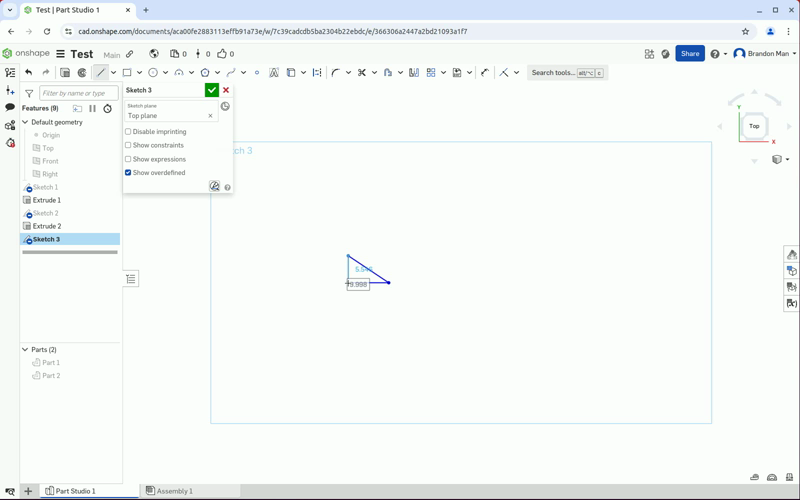
click(348, 282)
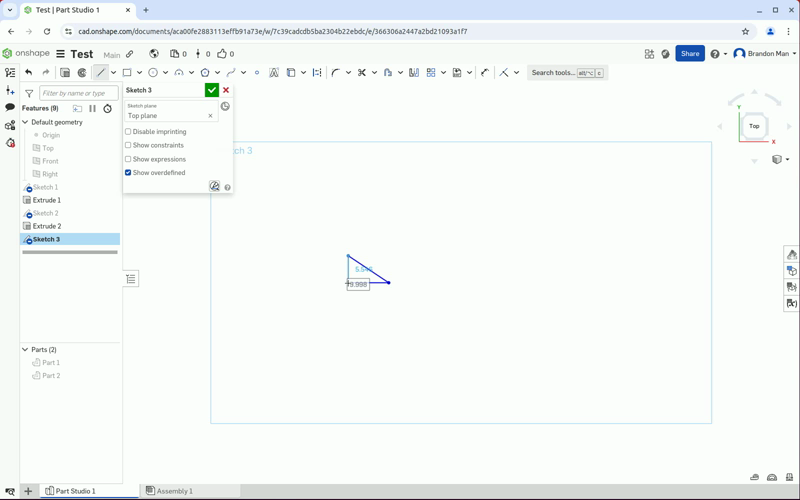
key(esc)
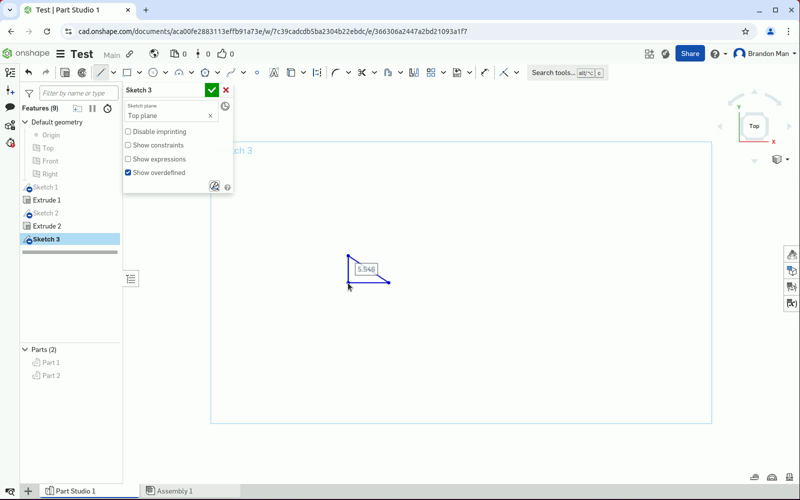
mouse_move(365, 273)
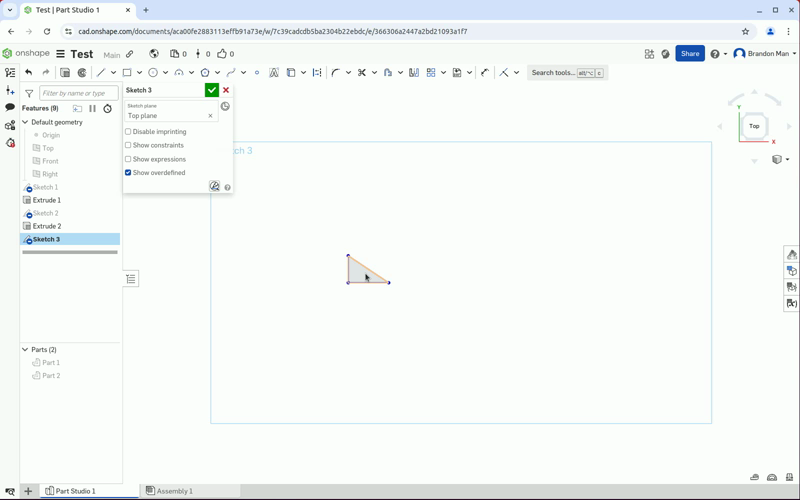
scroll(6)
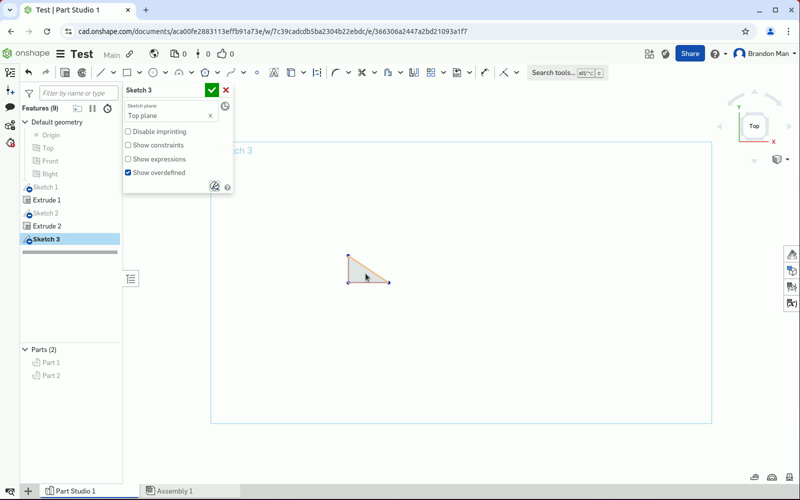
scroll(6)
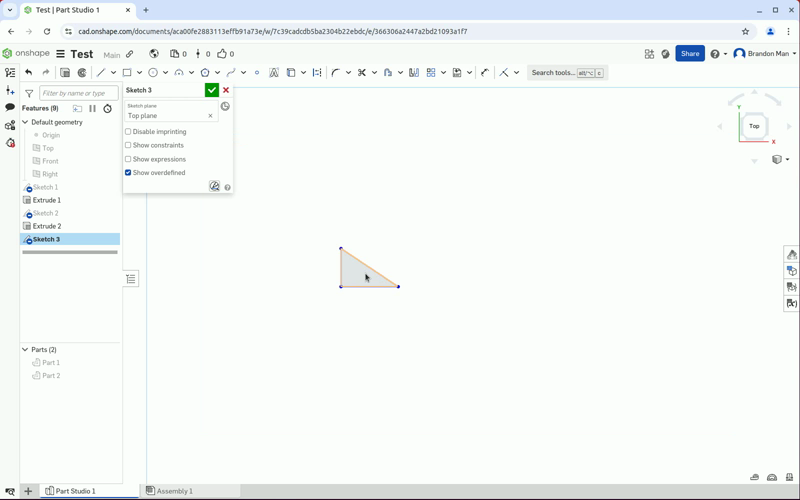
scroll(6)
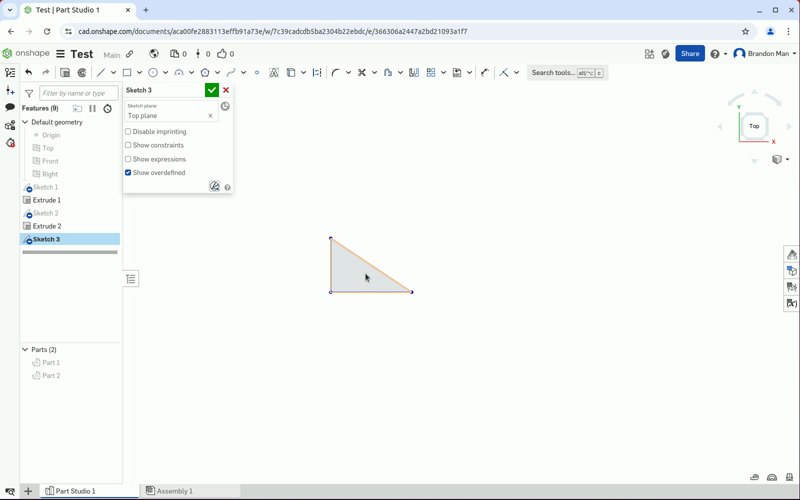
scroll(6)
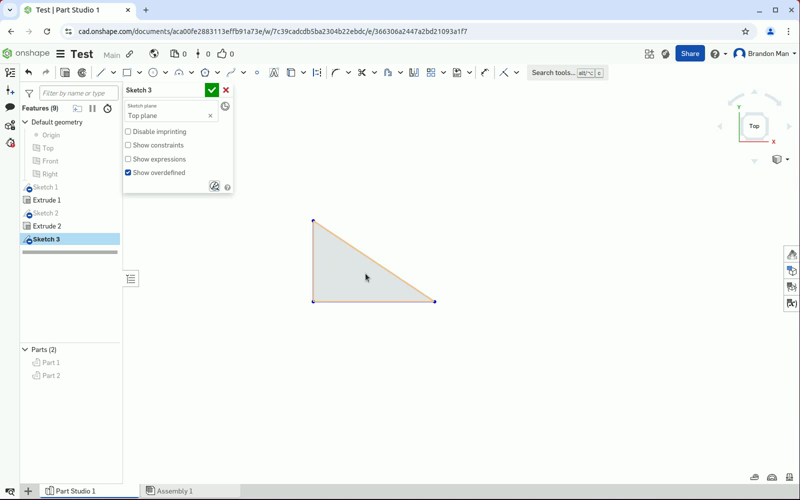
scroll(6)
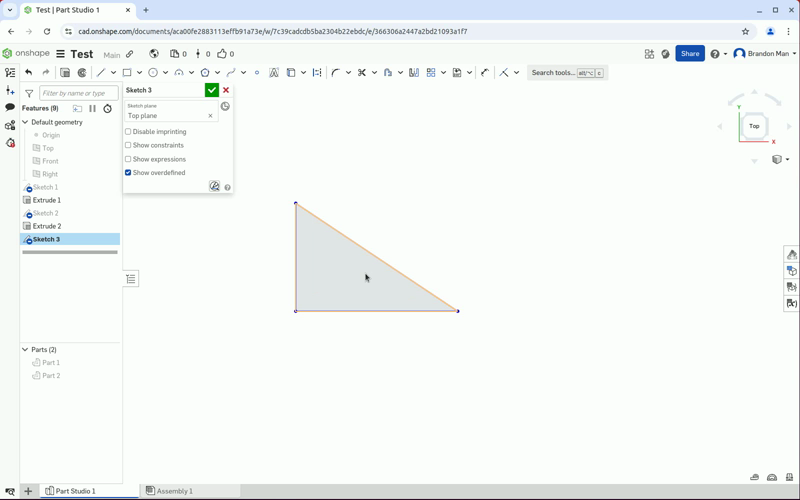
scroll(6)
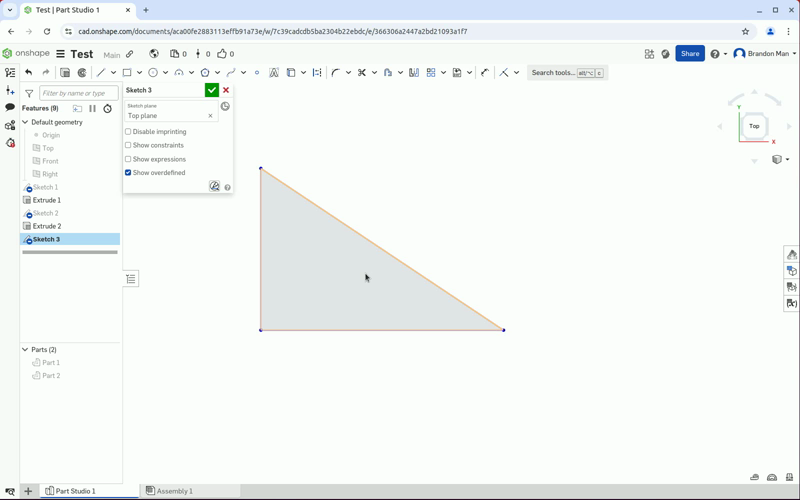
scroll(6)
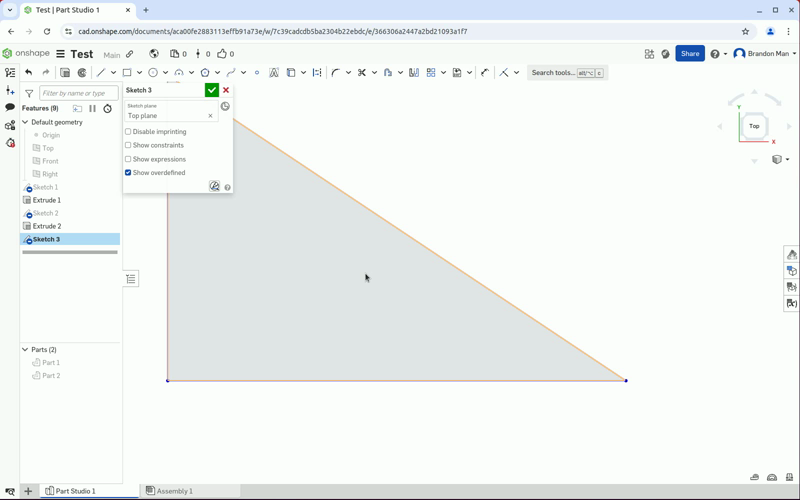
click(365, 273)
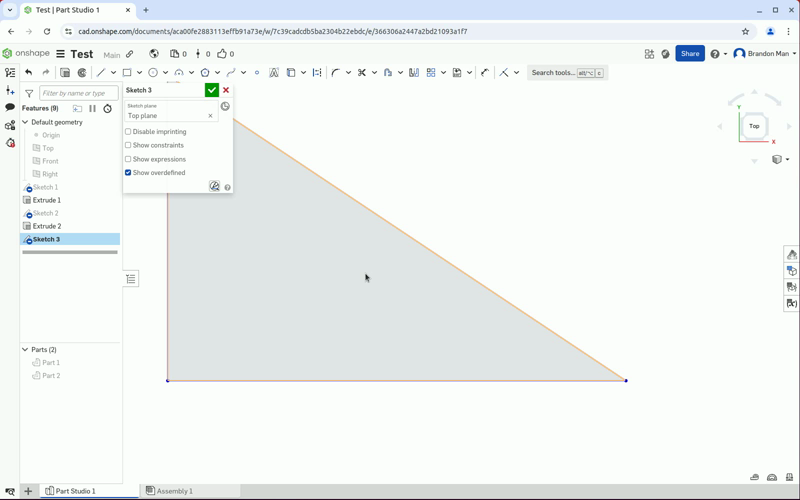
scroll(-6)
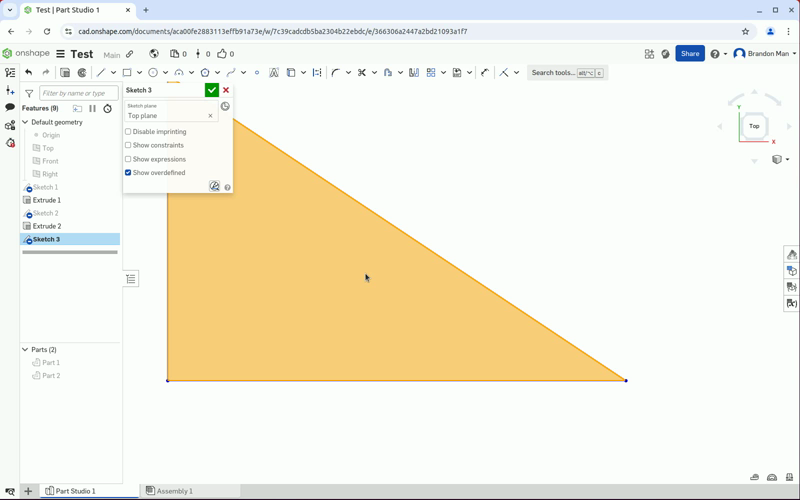
scroll(-6)
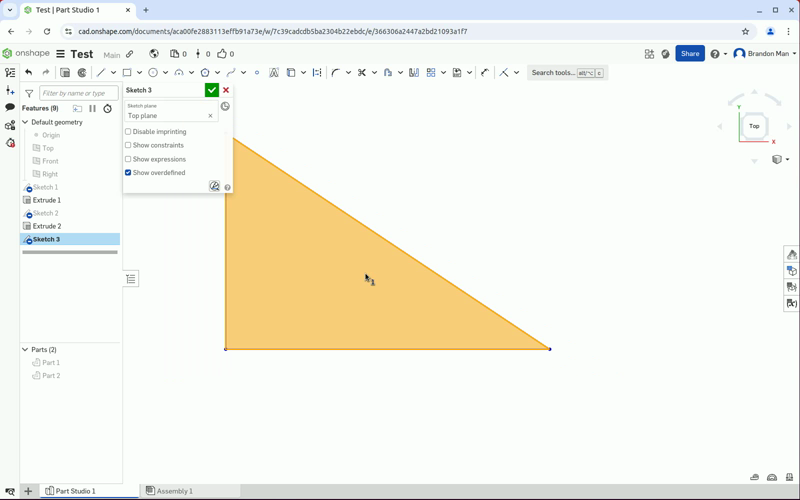
scroll(-6)
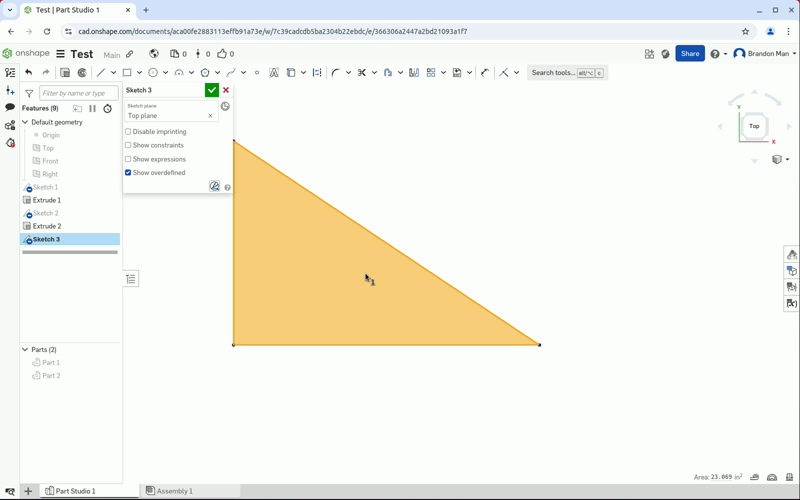
scroll(-6)
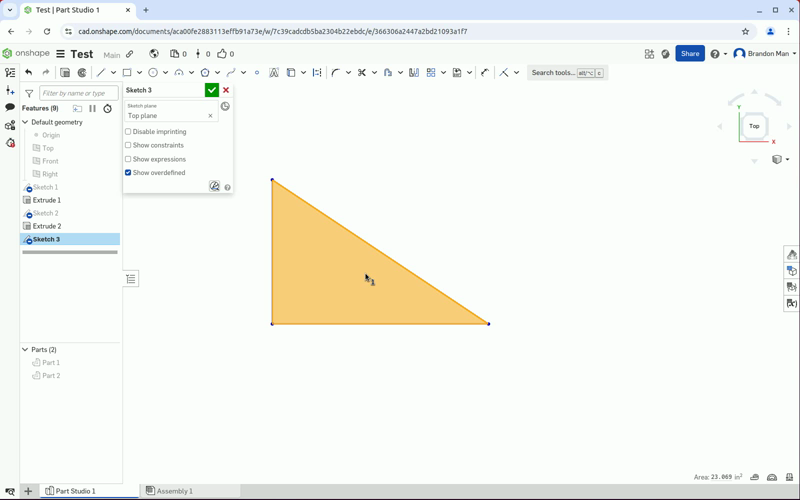
scroll(-6)
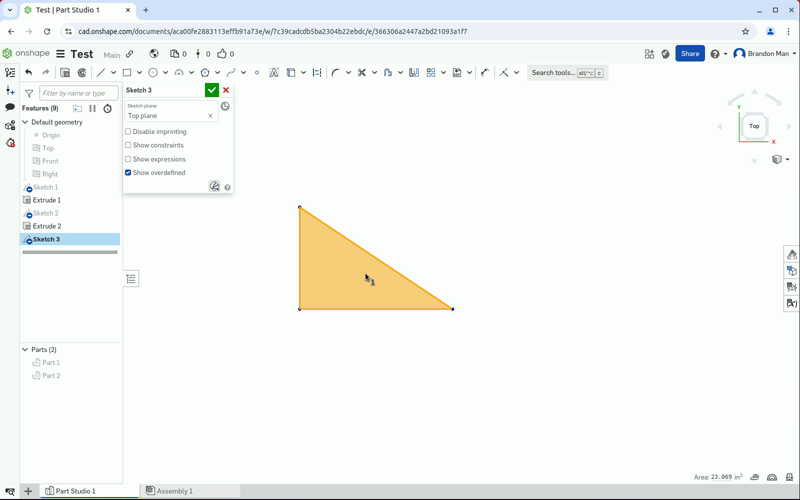
scroll(-6)
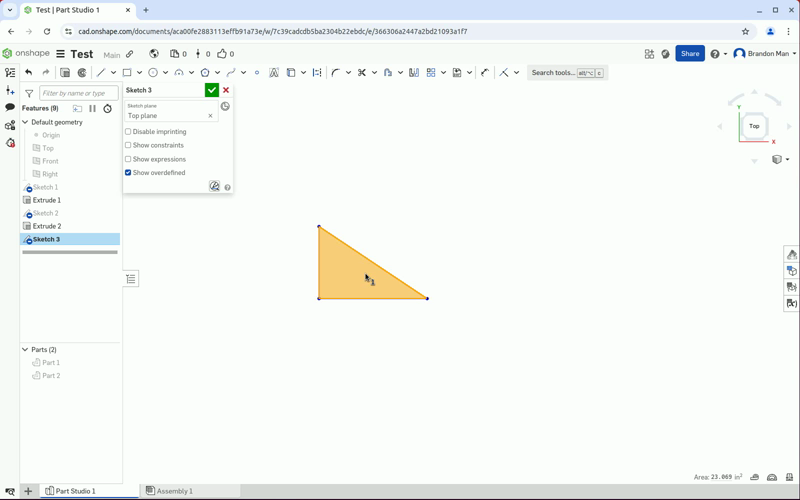
scroll(-6)
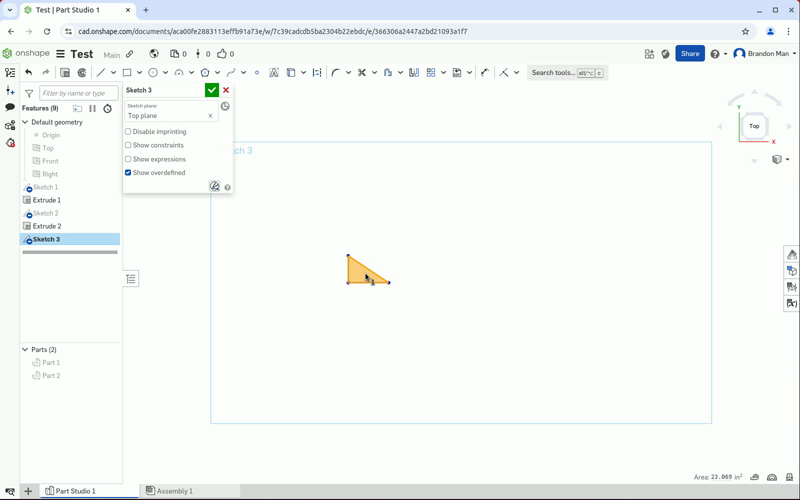
mouse_move(73, 352)
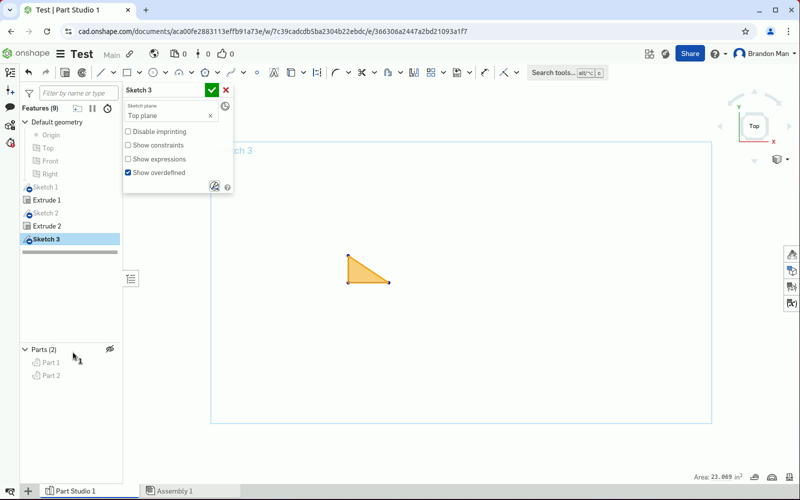
key(shift+y)
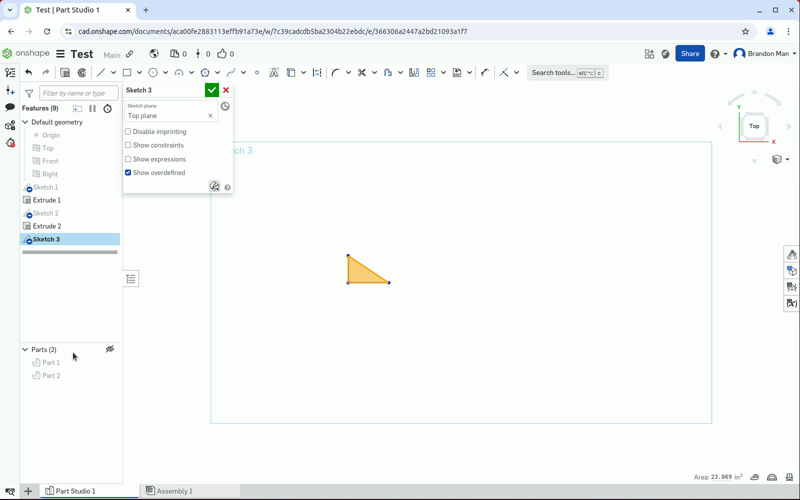
key(shift+e)
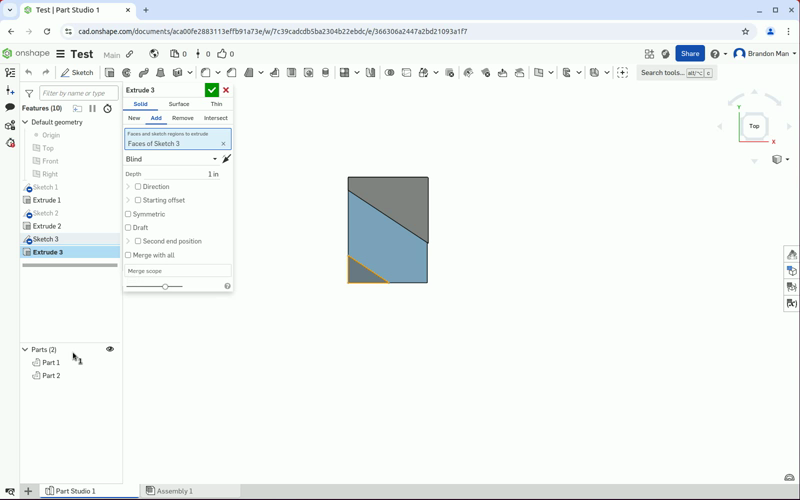
mouse_move(143, 106)
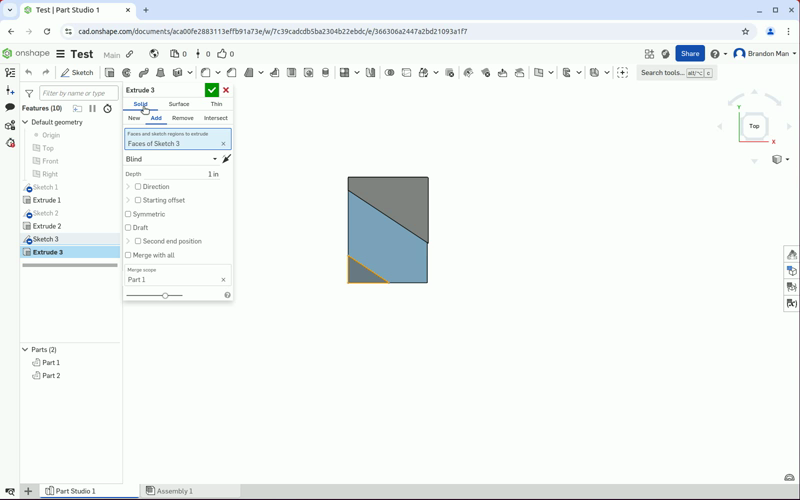
click(143, 106)
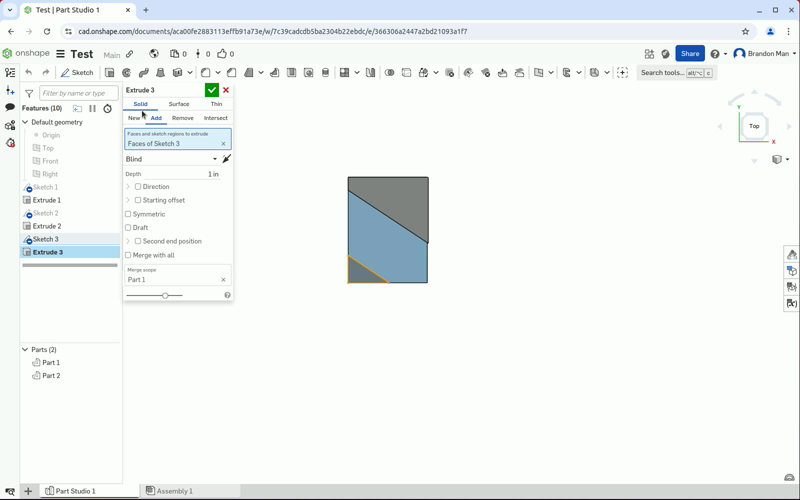
mouse_move(137, 120)
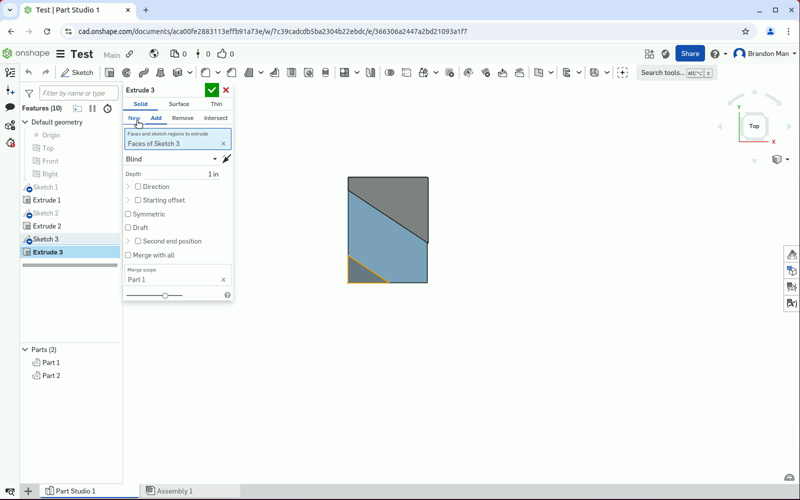
click(137, 120)
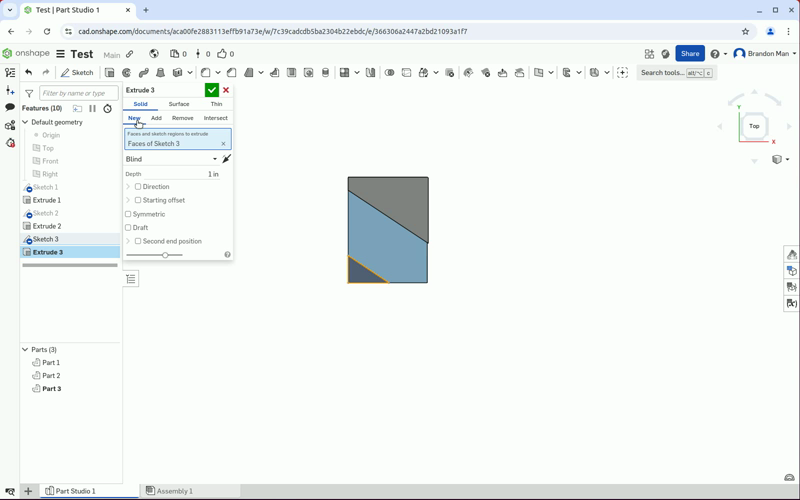
key(tab, 4)
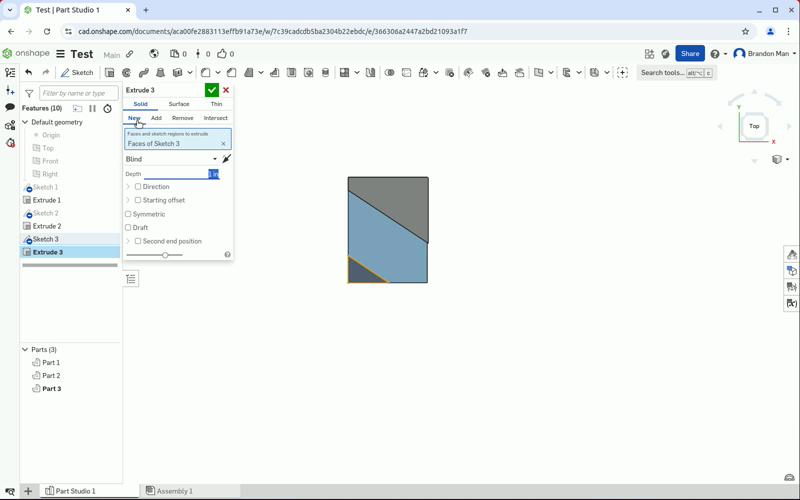
text(5.536)
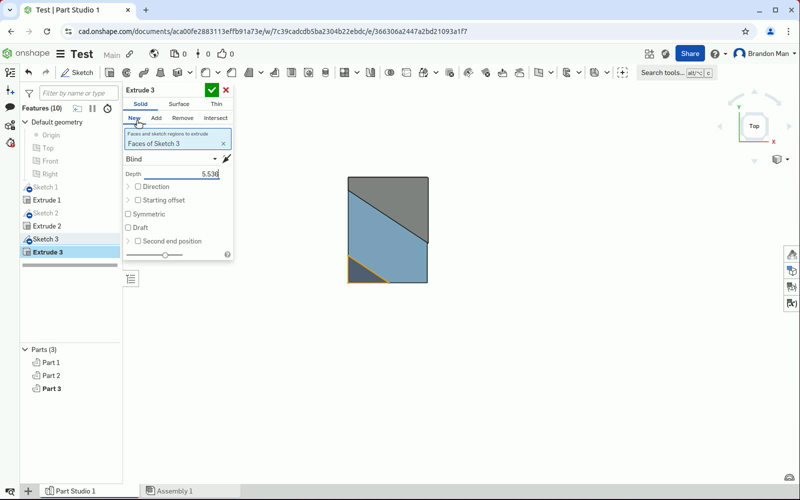
key(enter)
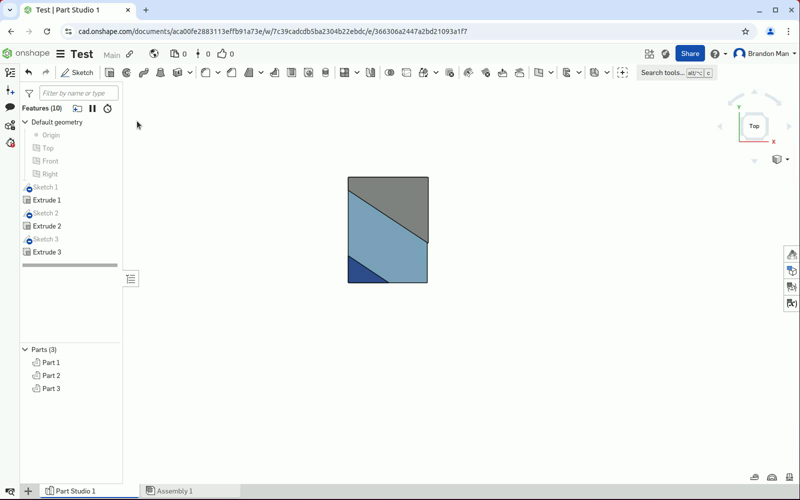
key(shift+h)
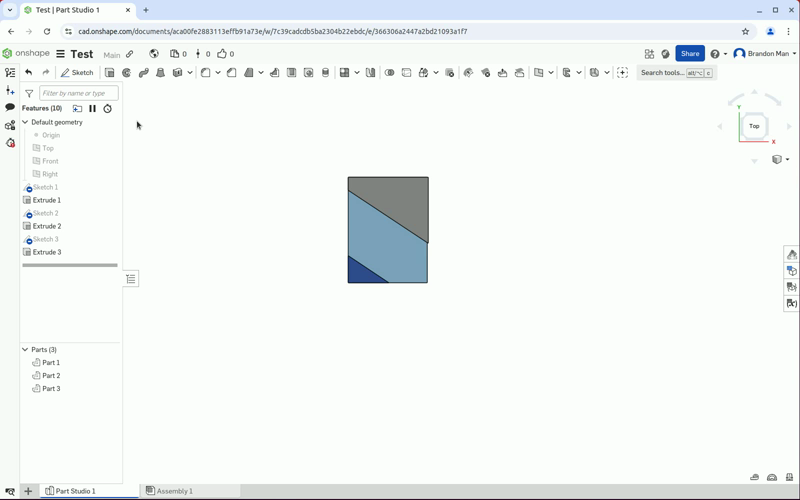
key(shift+h)
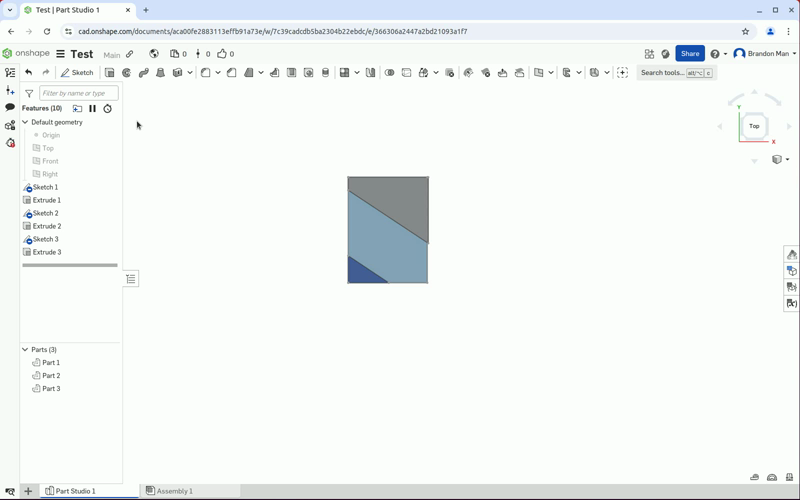
key(shift+7)
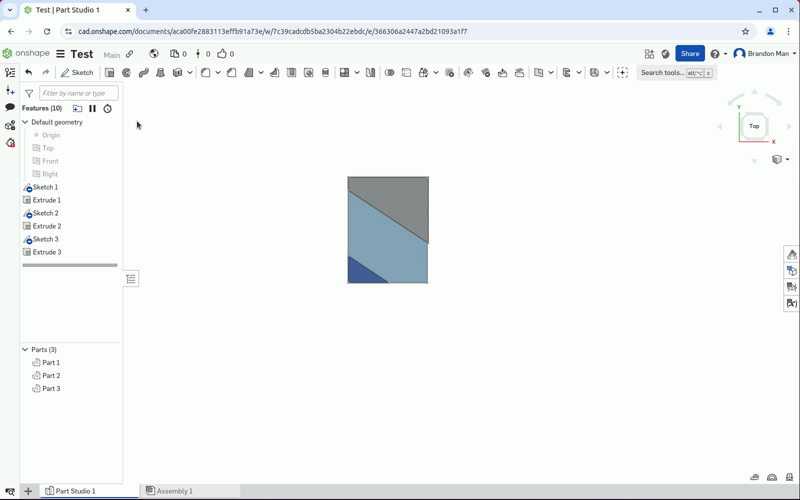
key(up, 3)
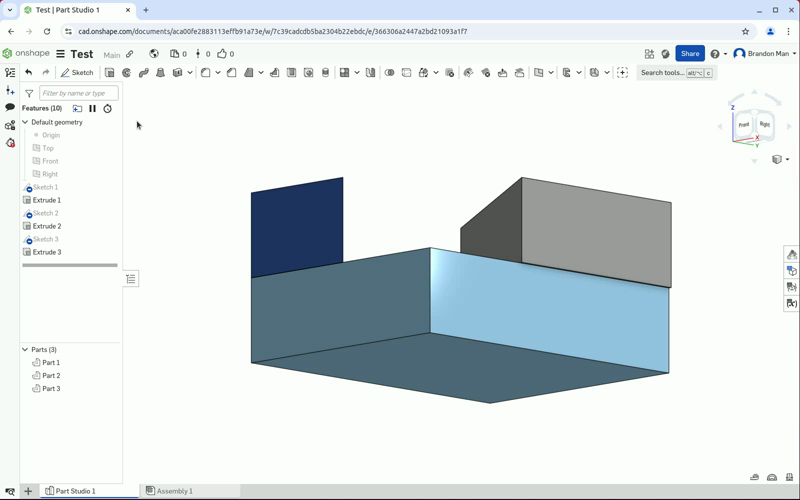
key(left, 3)
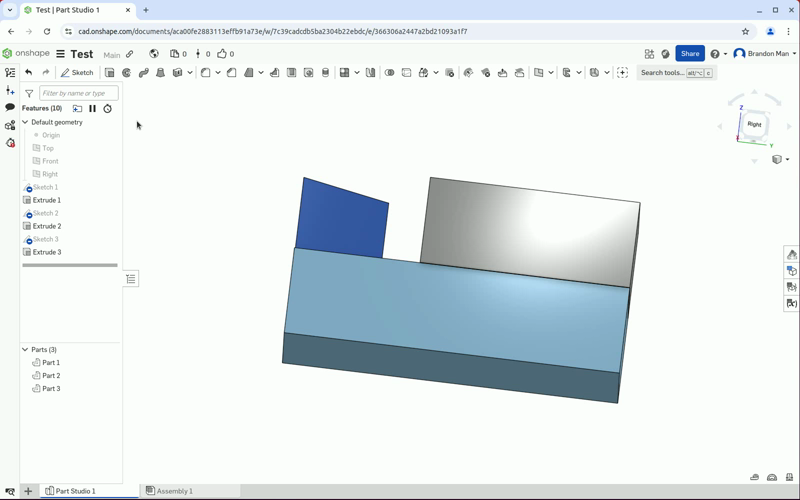
key(right, 3)
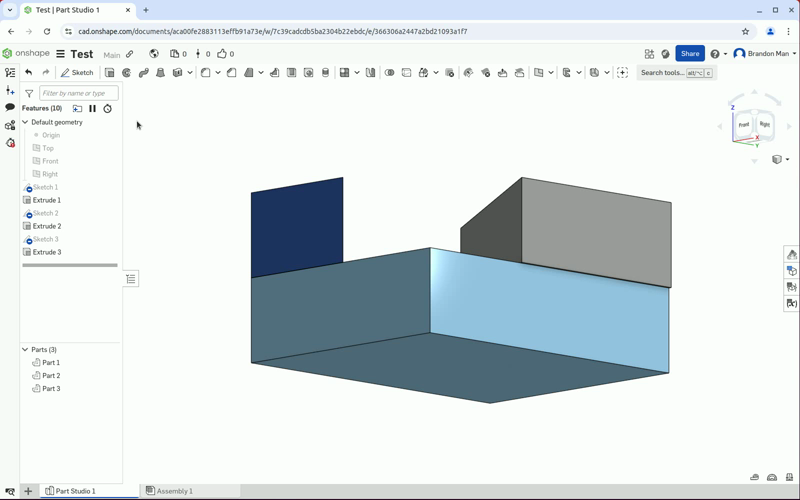
key(down, 3)
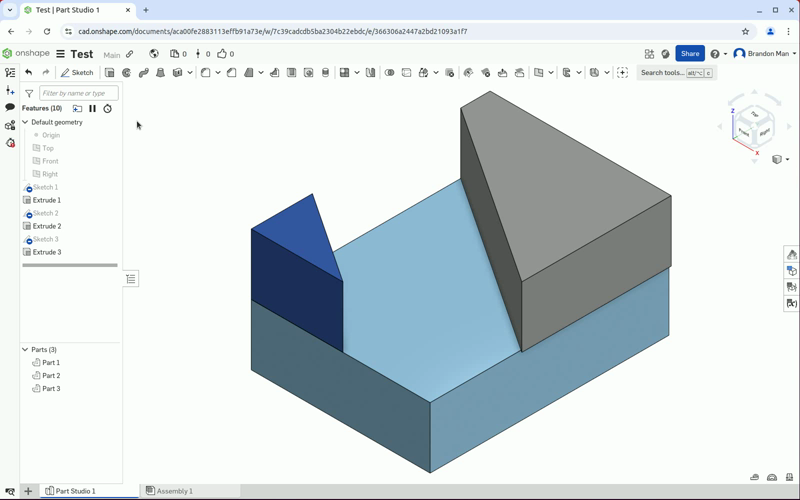
mouse_move(73, 189)
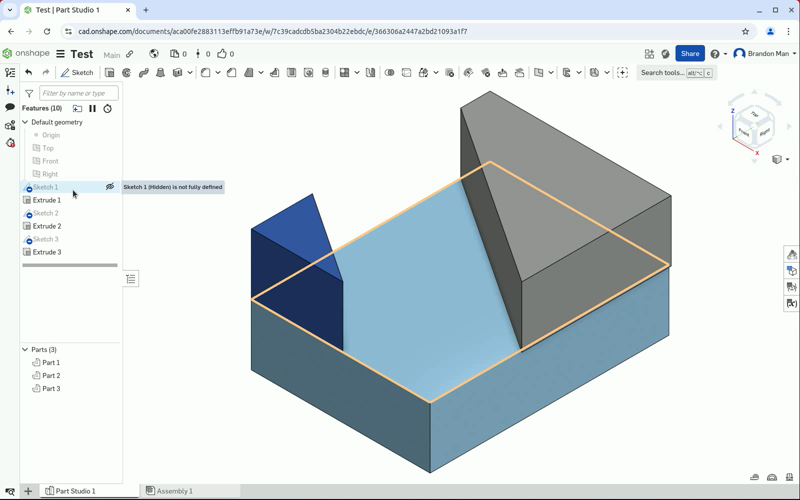
click(73, 189)